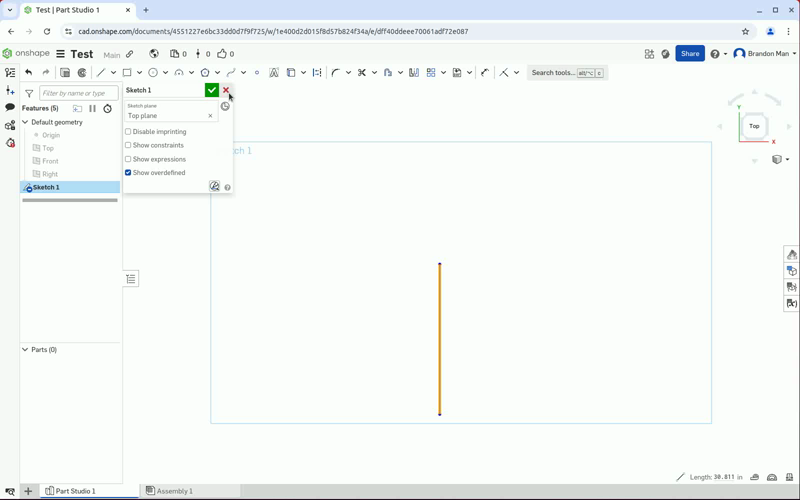
key(shift+h)
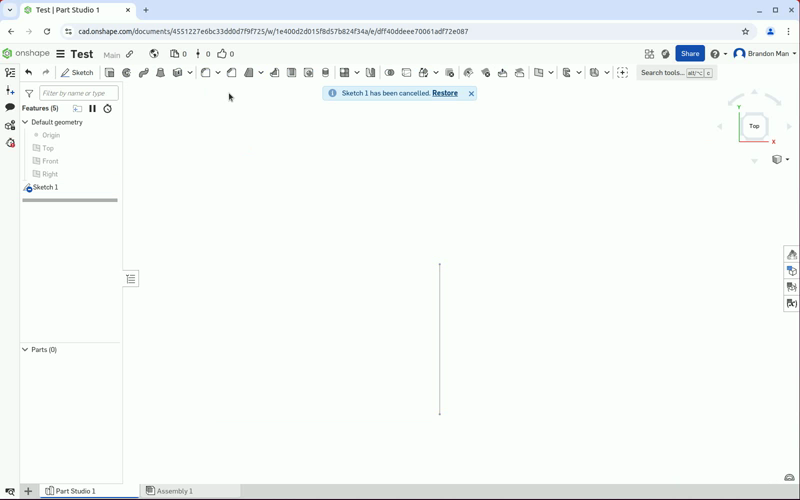
key(shift+s)
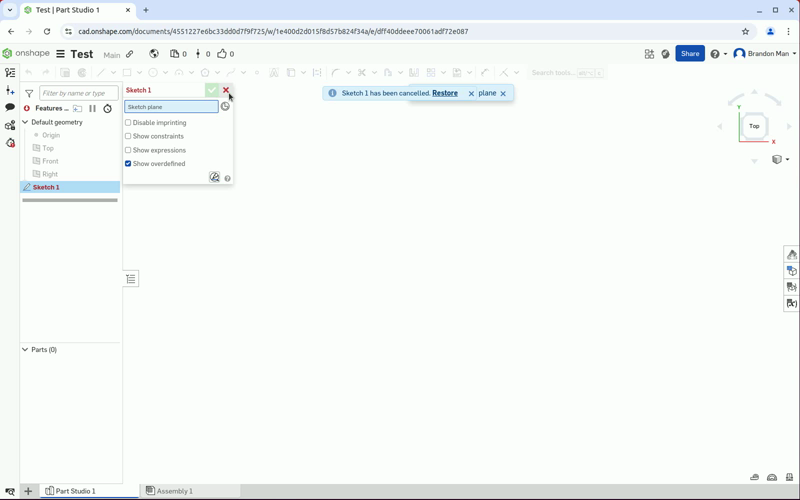
mouse_move(73, 150)
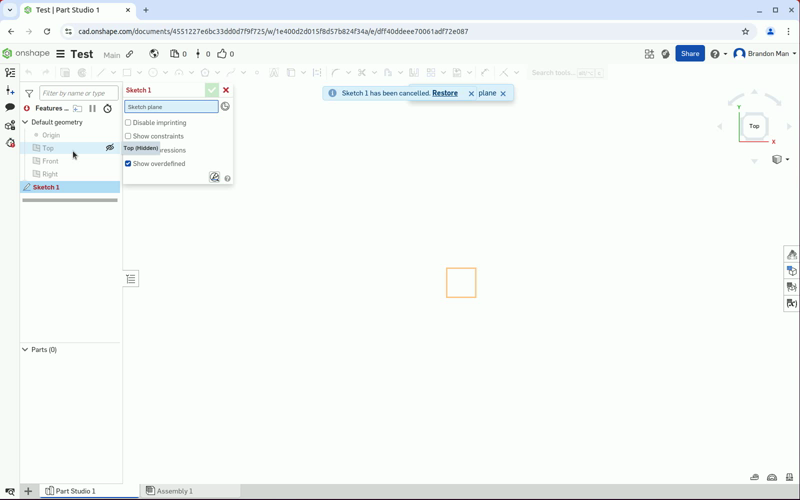
click(73, 150)
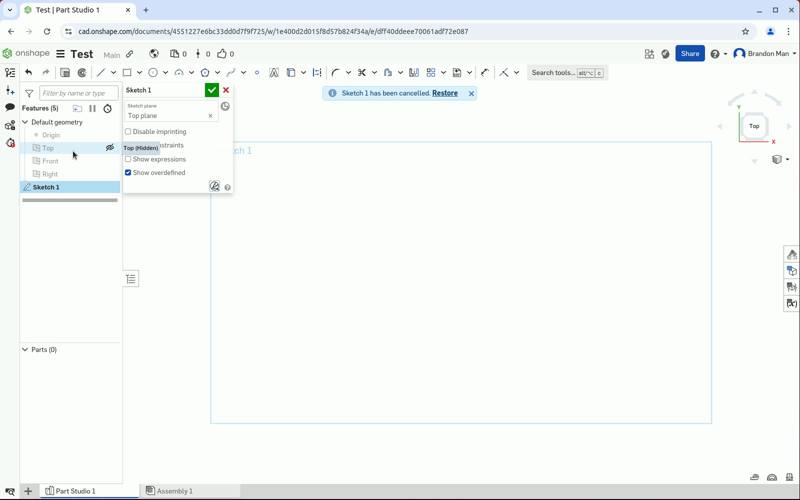
mouse_move(73, 352)
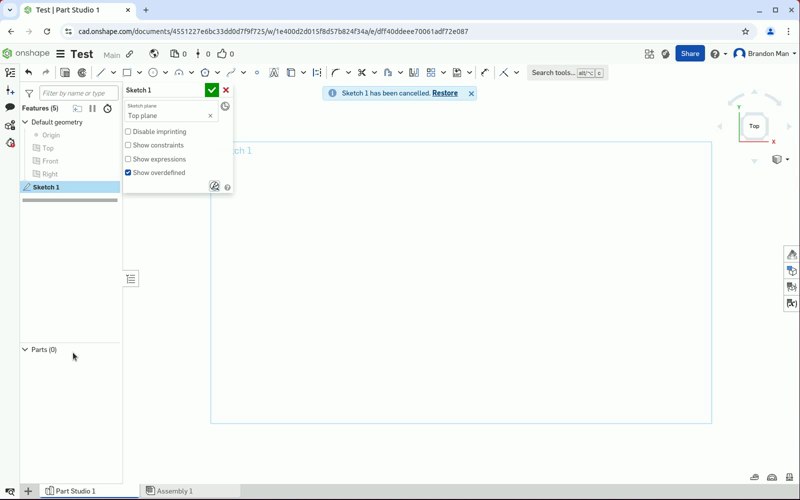
key(y)
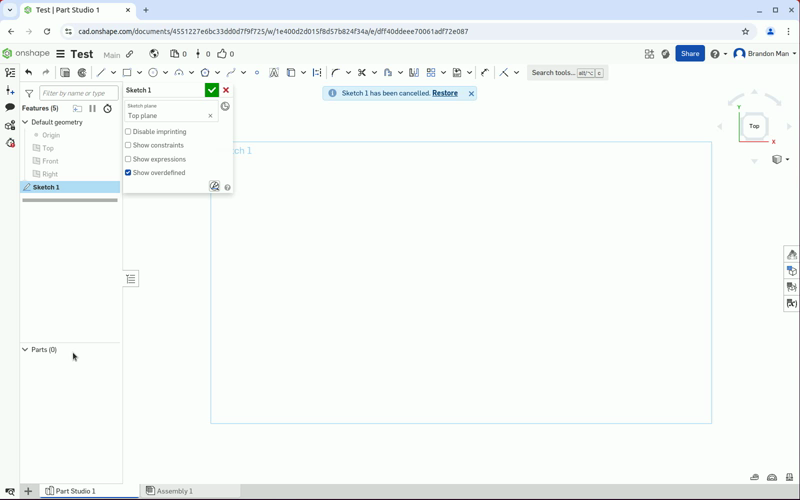
key(l)
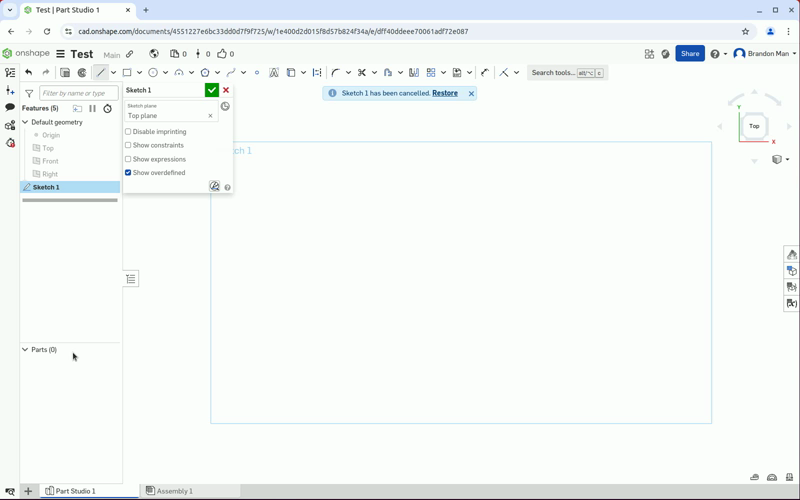
key_down(shift)
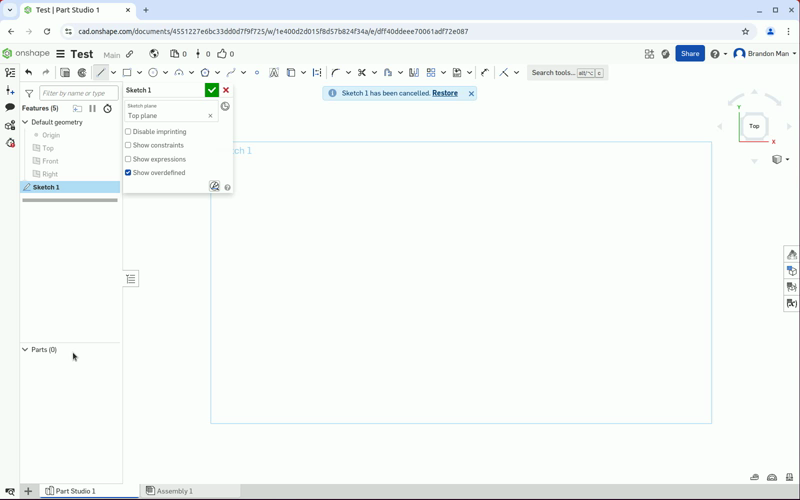
mouse_move(460, 282)
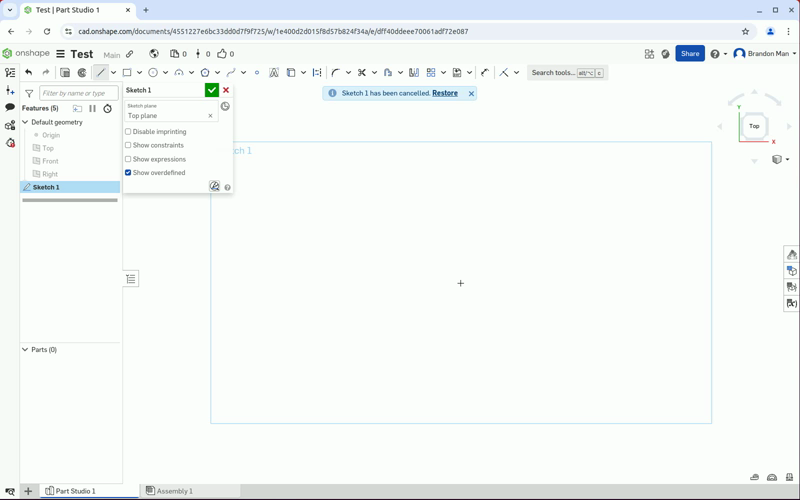
click(460, 282)
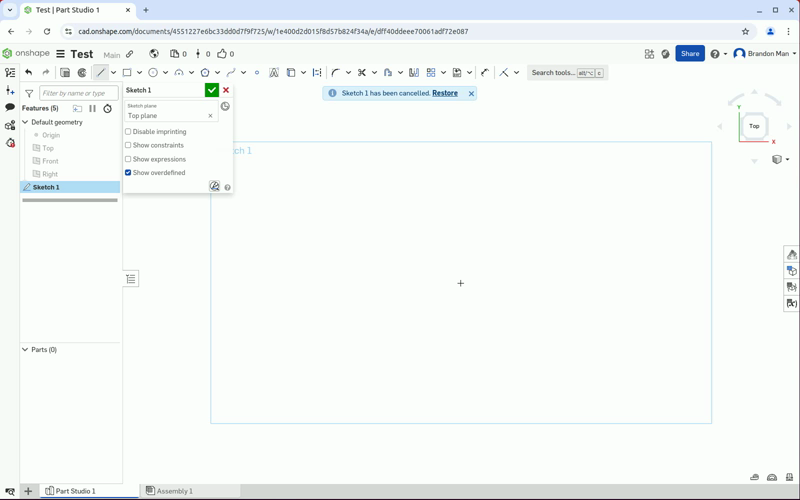
key_up(shift)
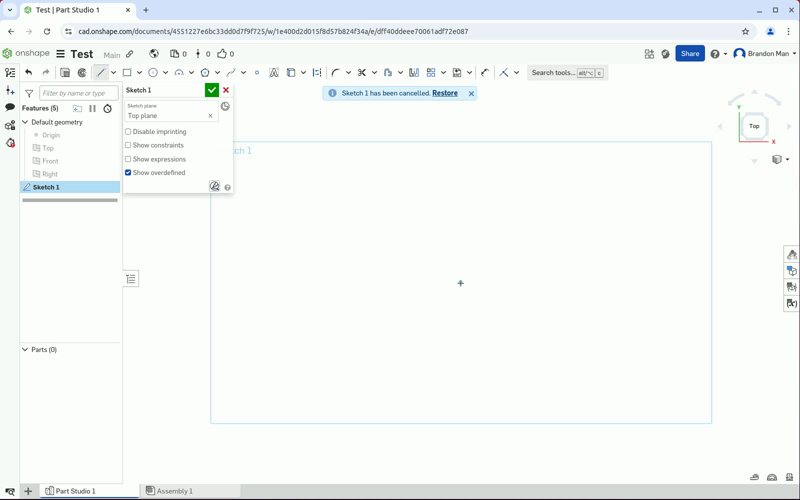
key_down(shift)
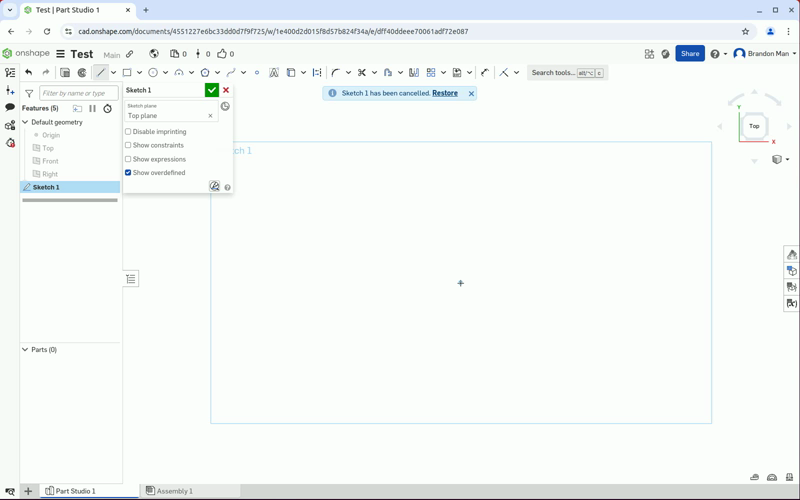
mouse_move(490, 282)
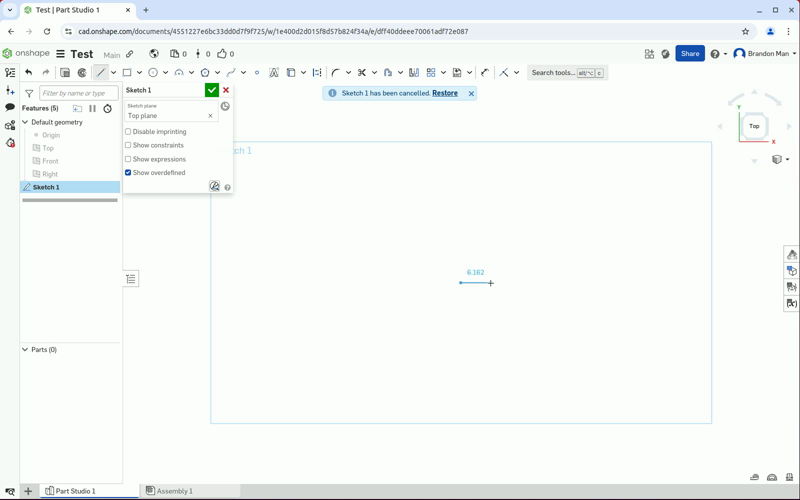
mouse_move(517, 282)
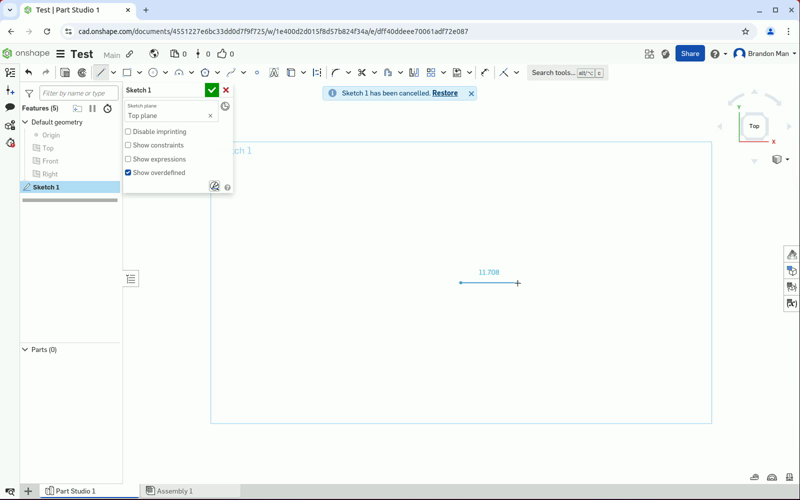
click(517, 282)
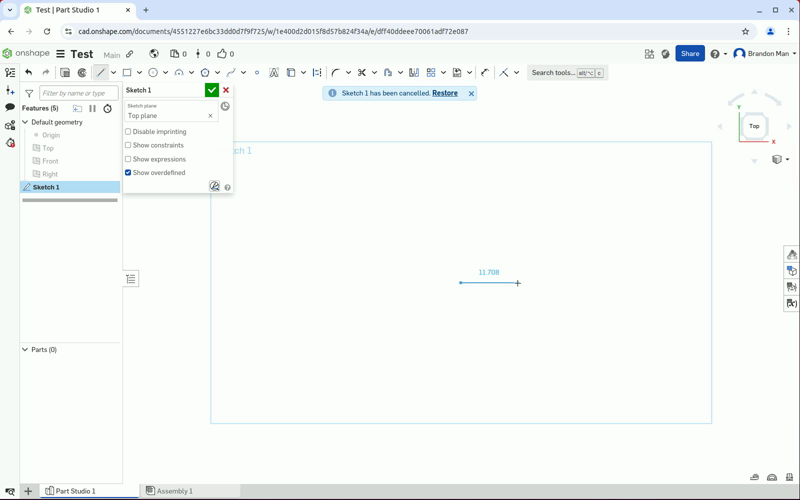
key_up(shift)
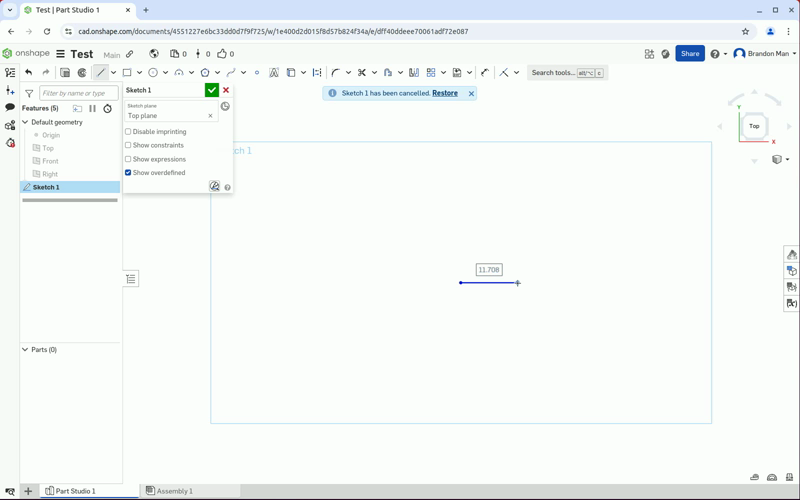
key_down(shift)
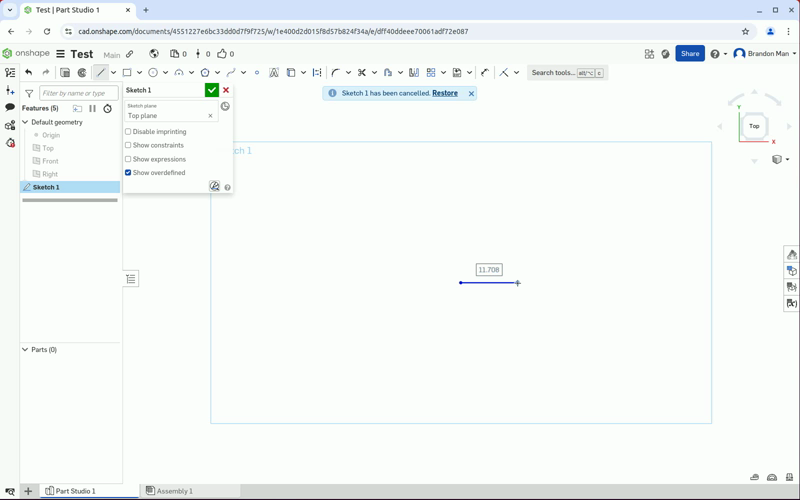
mouse_move(547, 282)
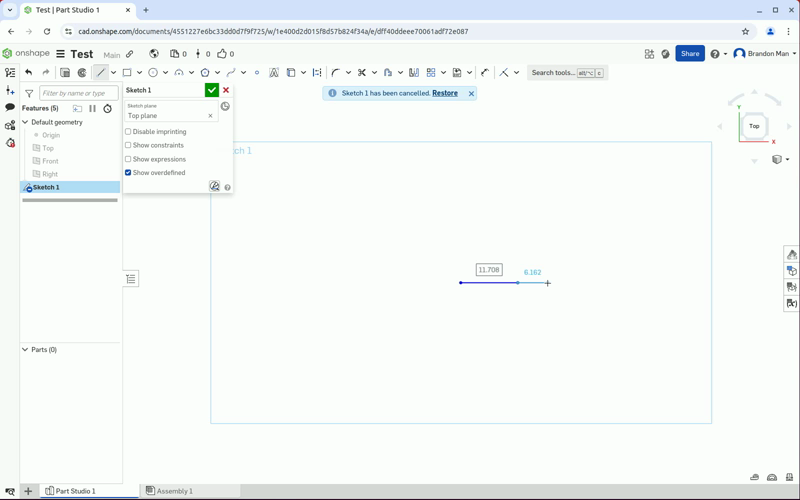
mouse_move(573, 282)
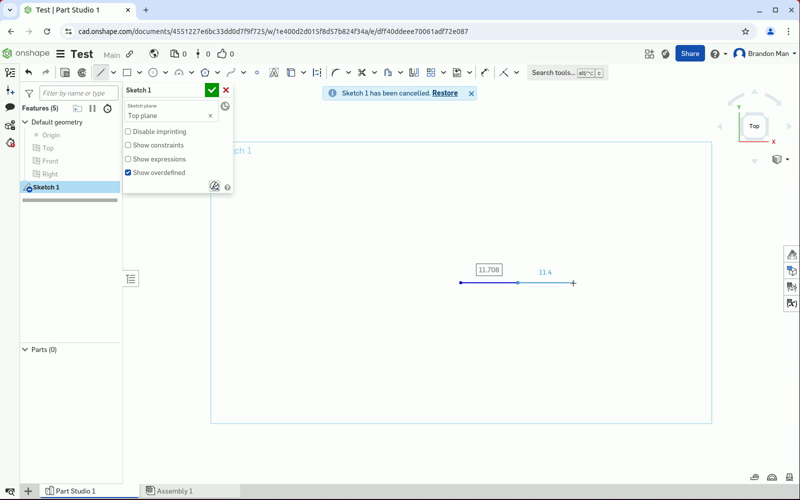
click(573, 282)
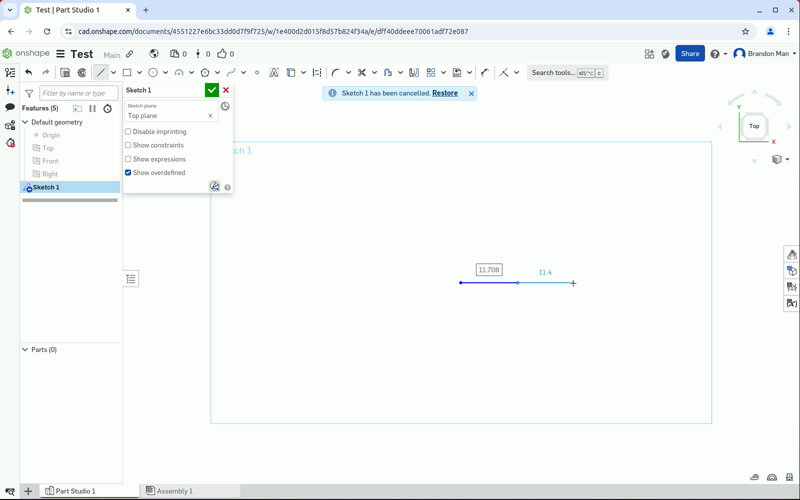
key_up(shift)
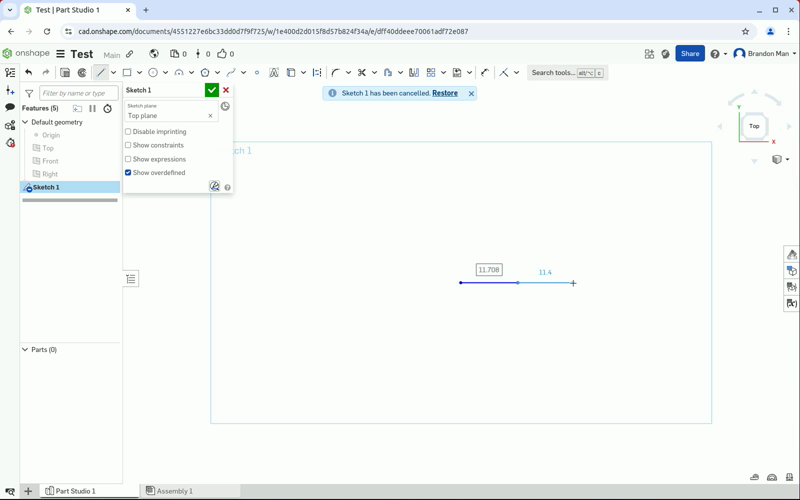
key_down(shift)
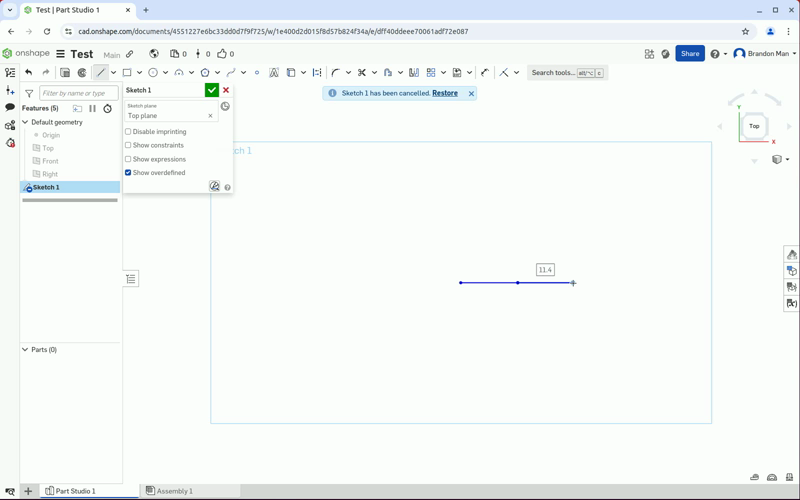
mouse_move(589, 282)
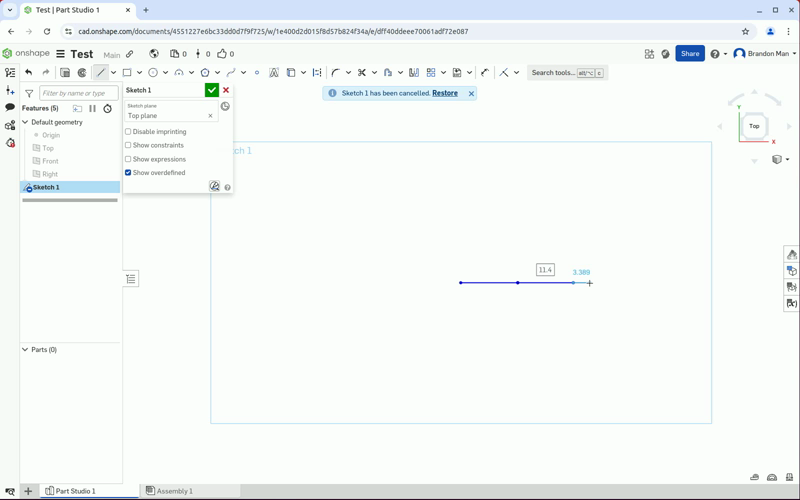
mouse_move(573, 245)
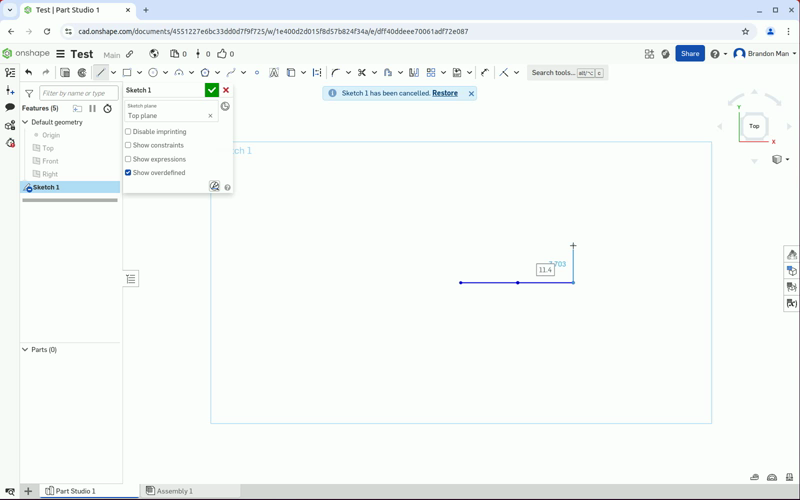
click(573, 245)
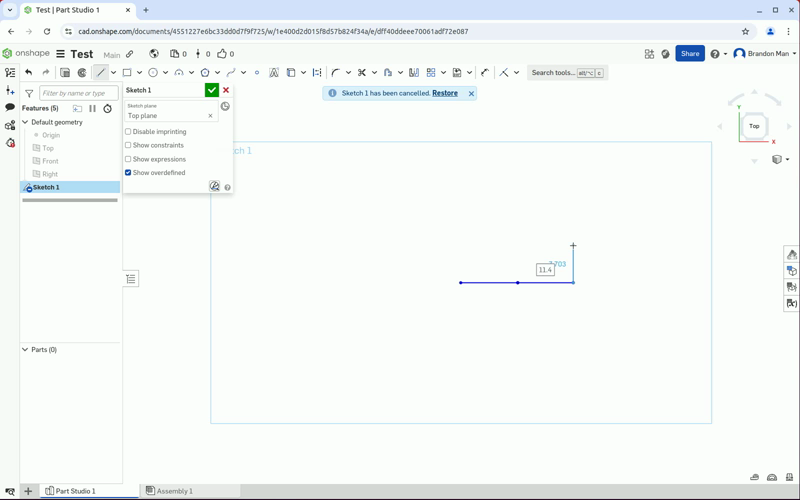
key_up(shift)
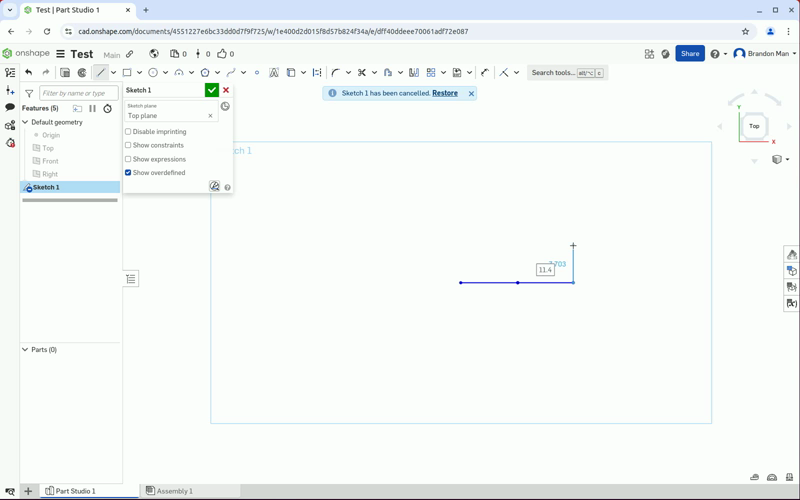
key_down(shift)
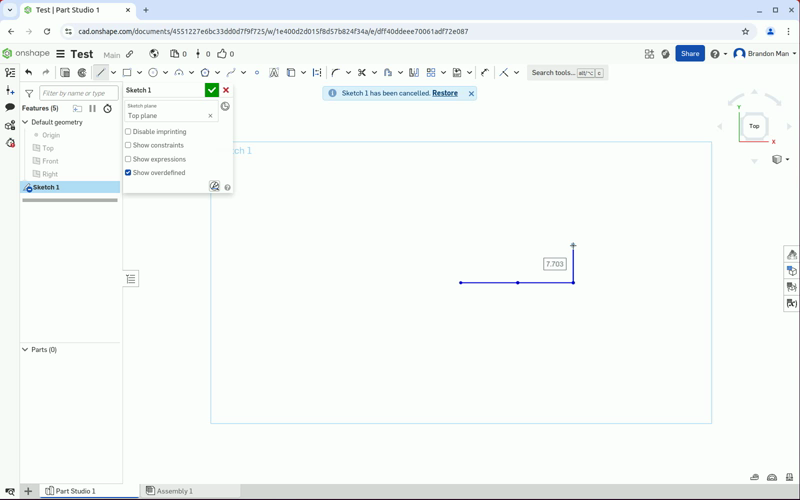
mouse_move(460, 245)
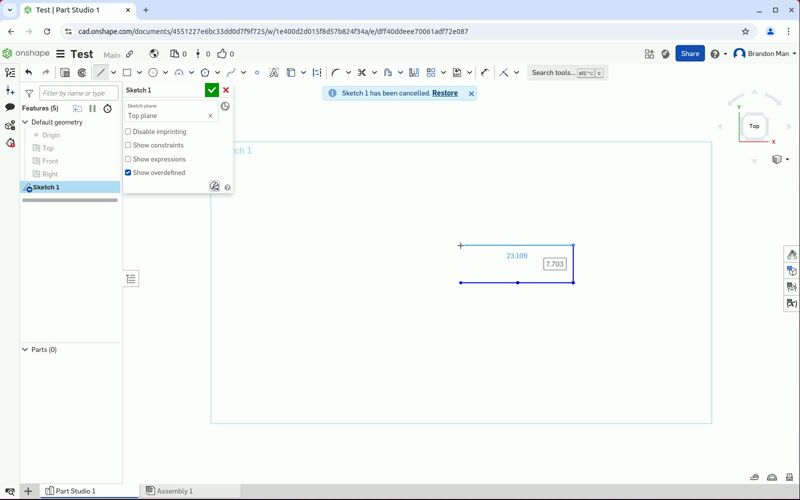
click(460, 245)
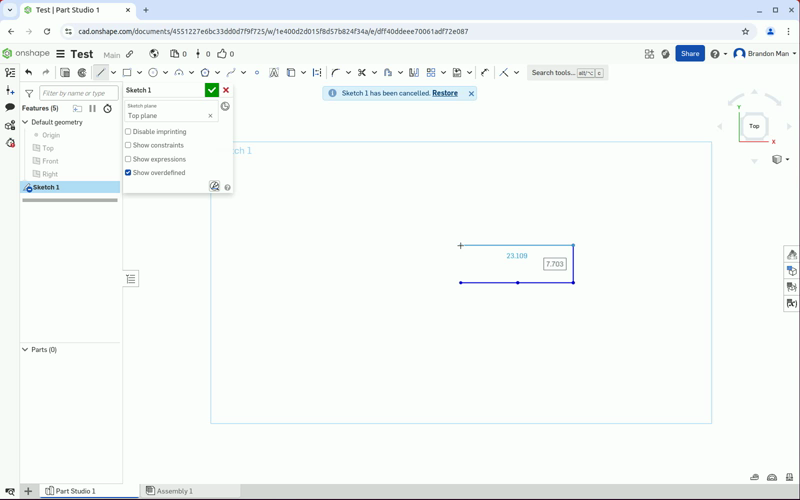
key_up(shift)
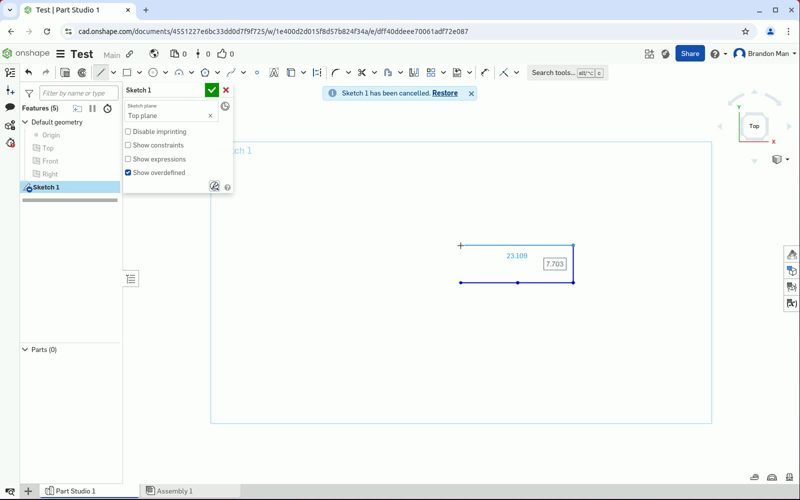
mouse_move(490, 245)
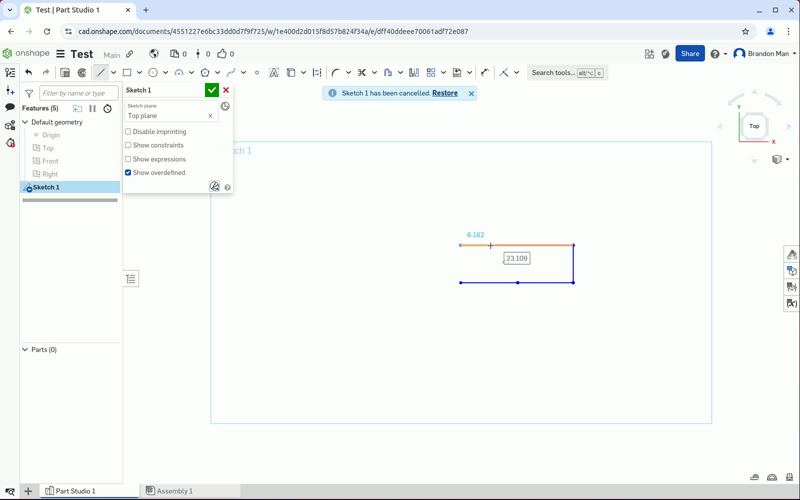
key_down(shift)
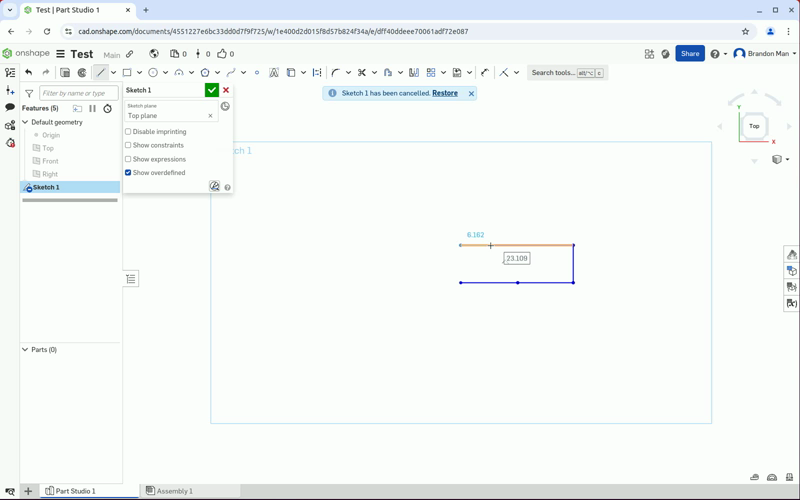
mouse_move(460, 282)
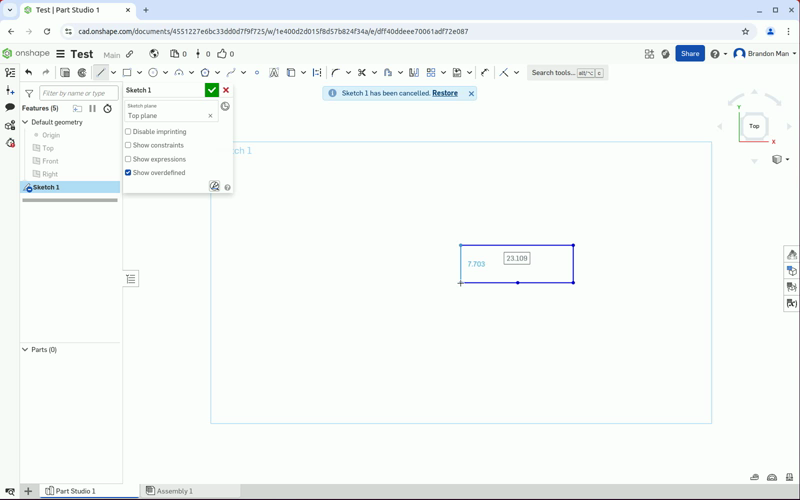
key_up(shift)
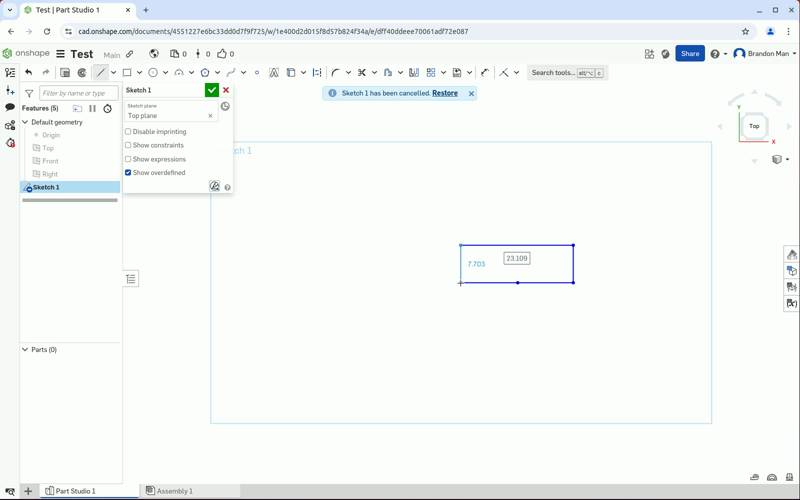
click(460, 282)
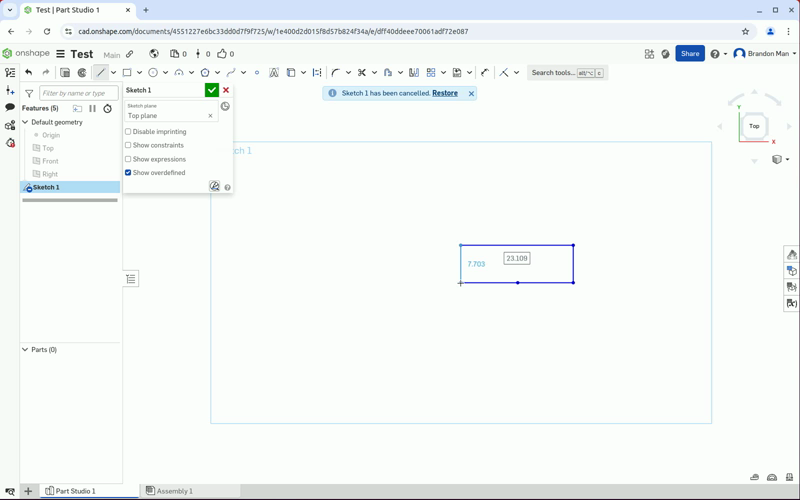
key(esc)
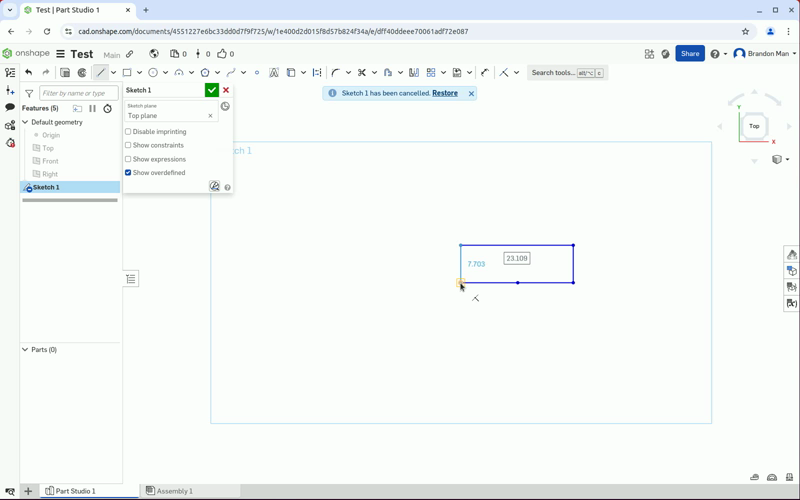
mouse_move(490, 269)
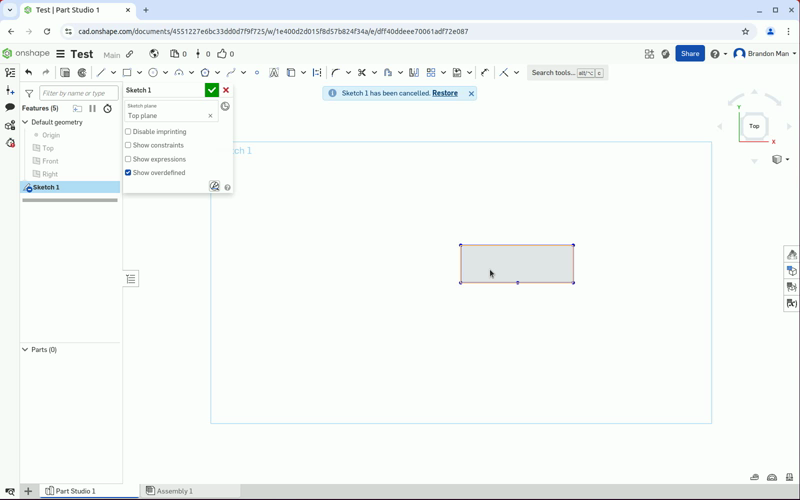
click(490, 269)
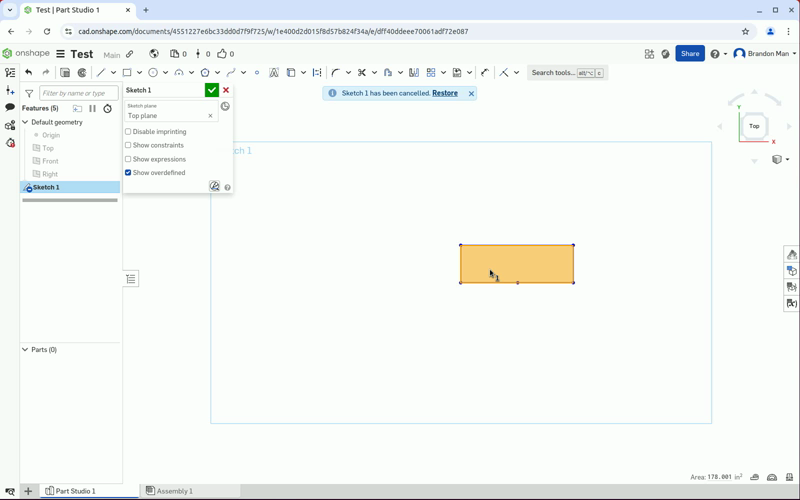
mouse_move(73, 352)
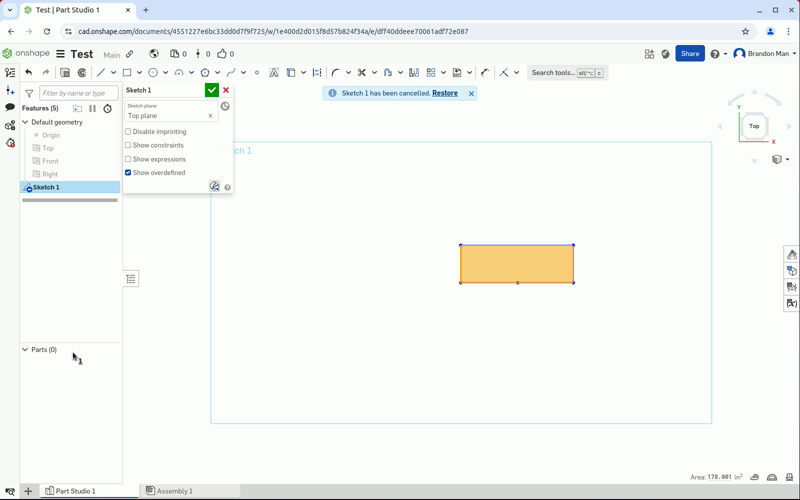
key(shift+y)
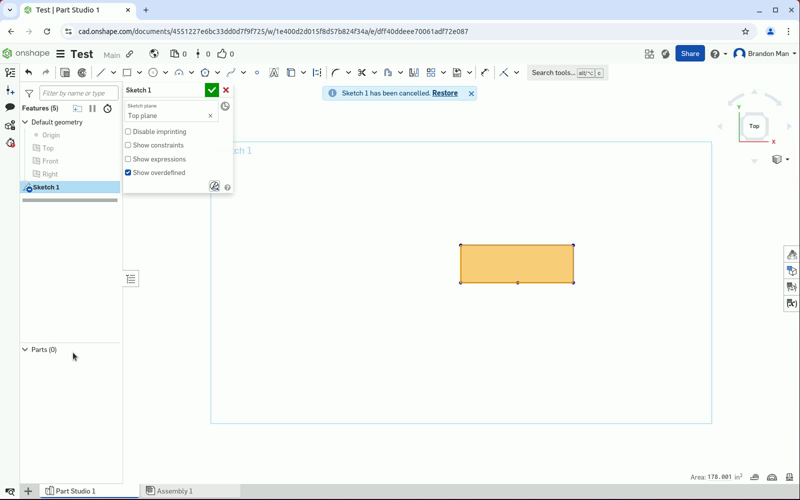
key(shift+e)
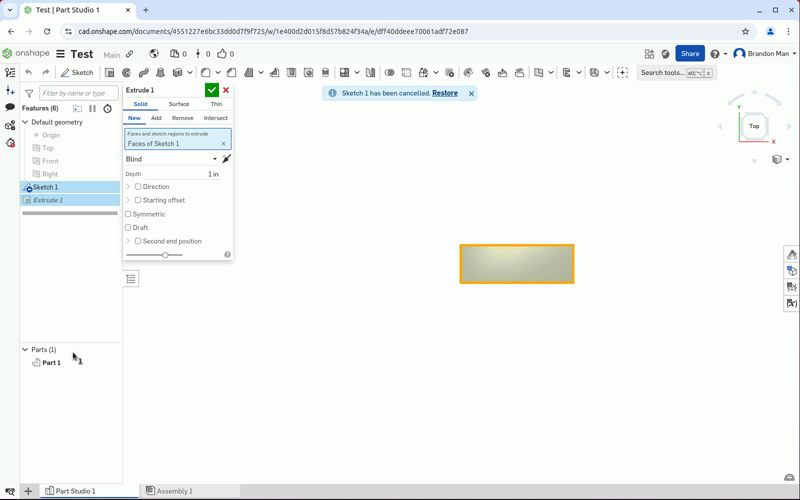
mouse_move(143, 106)
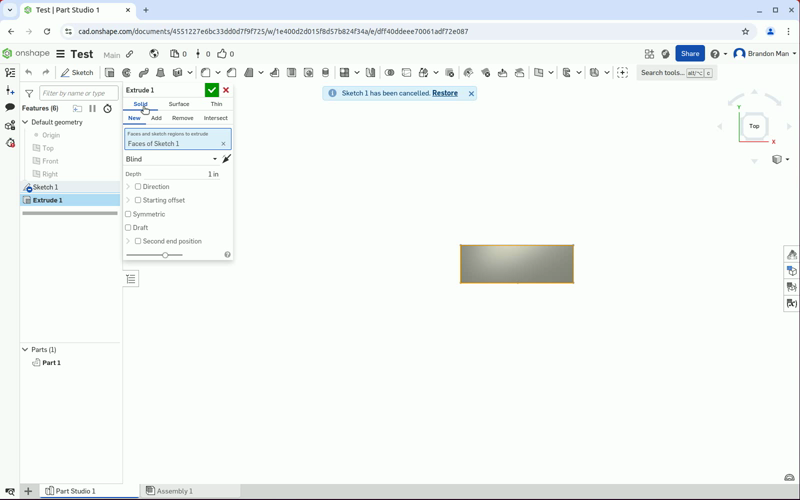
click(143, 106)
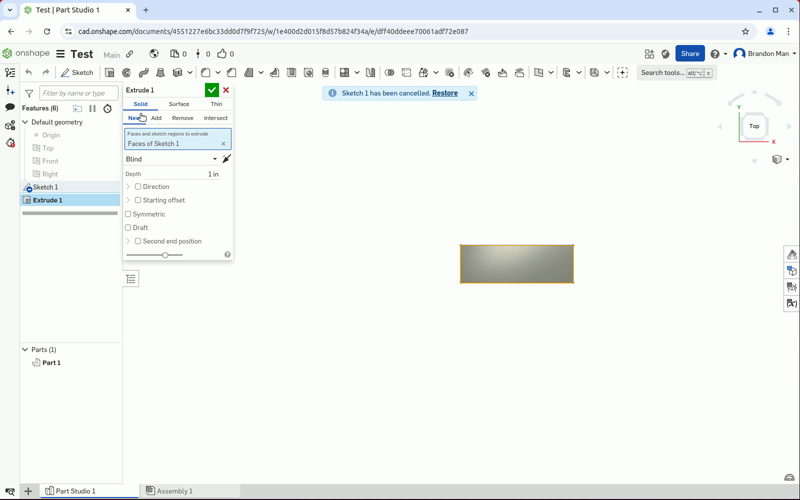
mouse_move(137, 120)
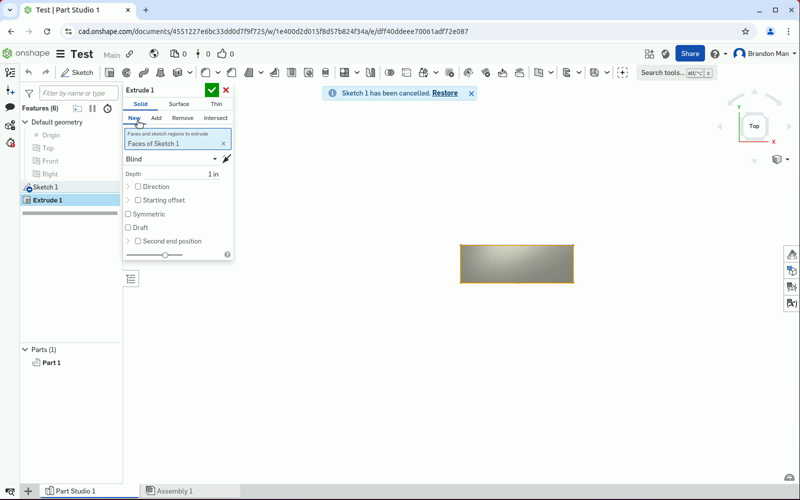
click(137, 120)
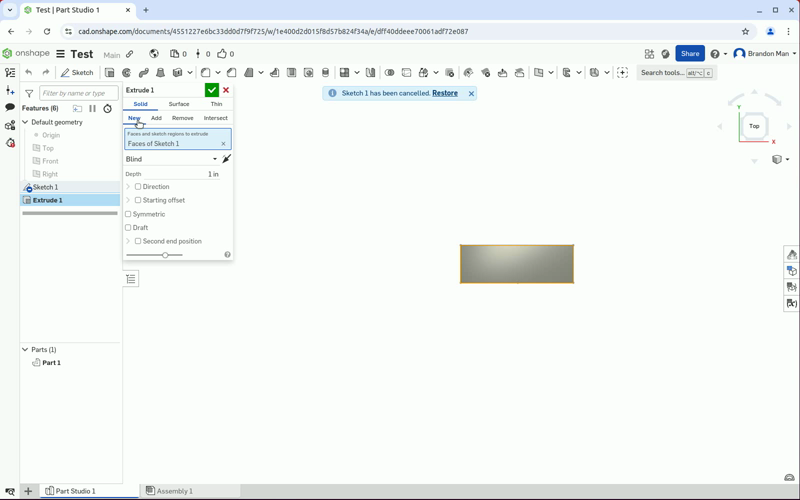
key(tab, 4)
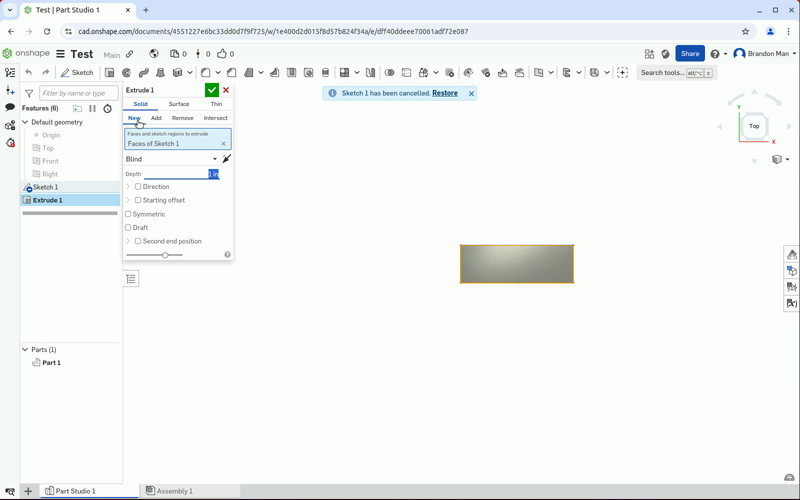
text(7.703)
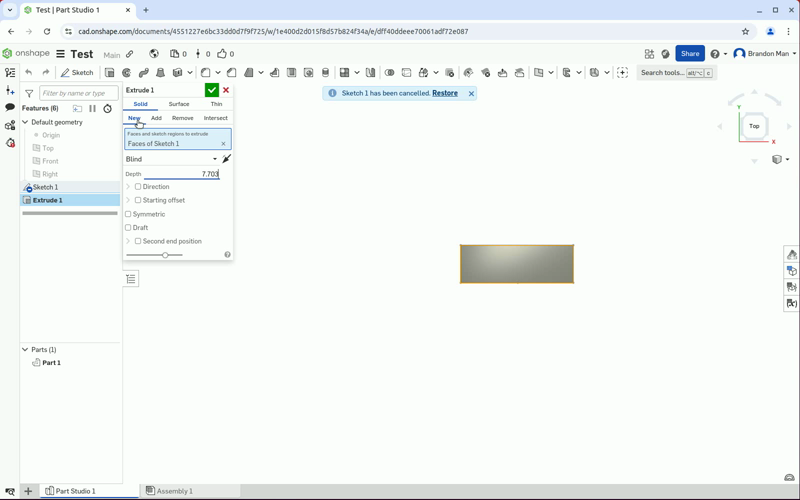
key(enter)
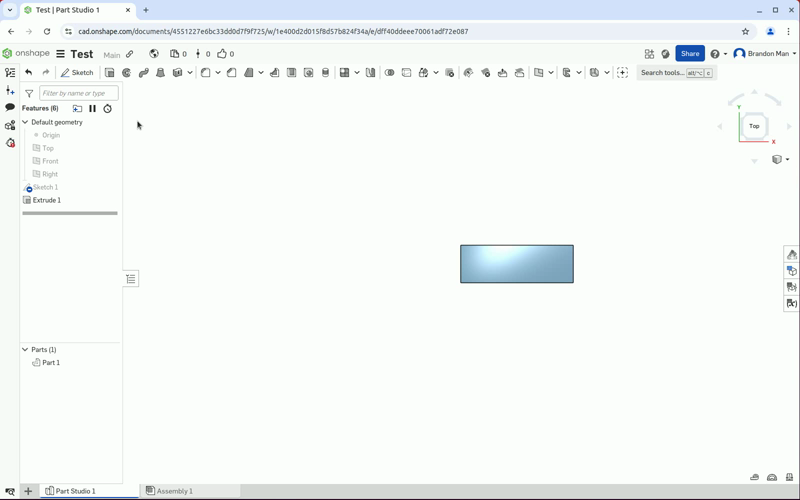
key(shift+h)
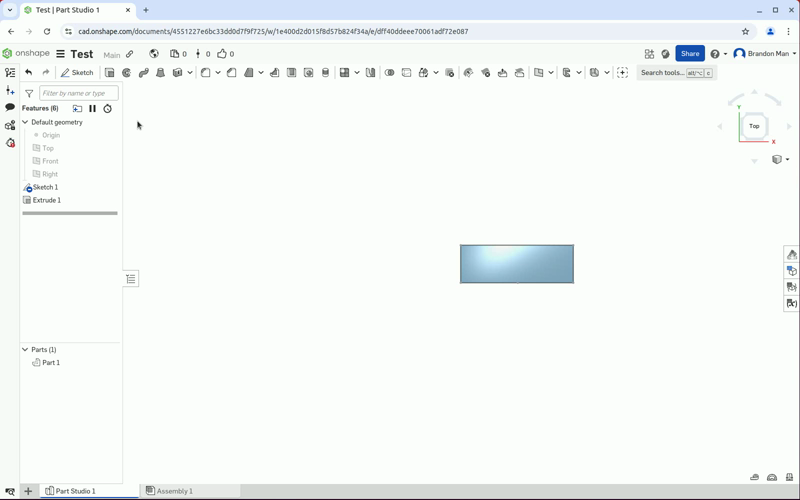
key(shift+h)
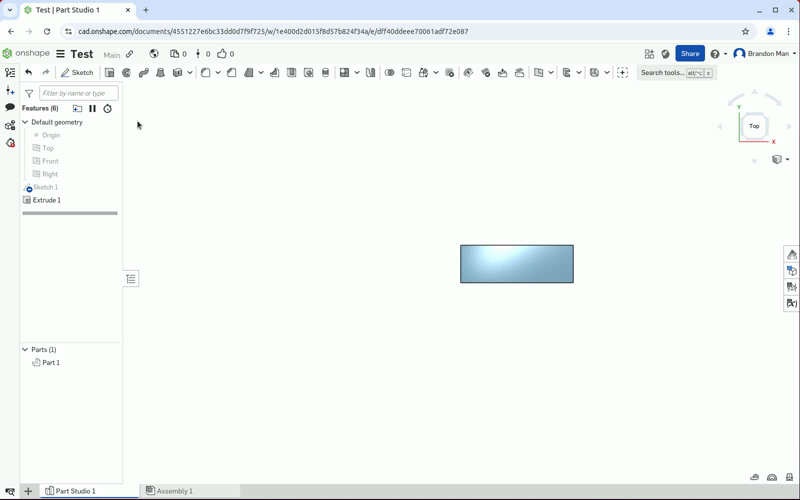
mouse_move(73, 189)
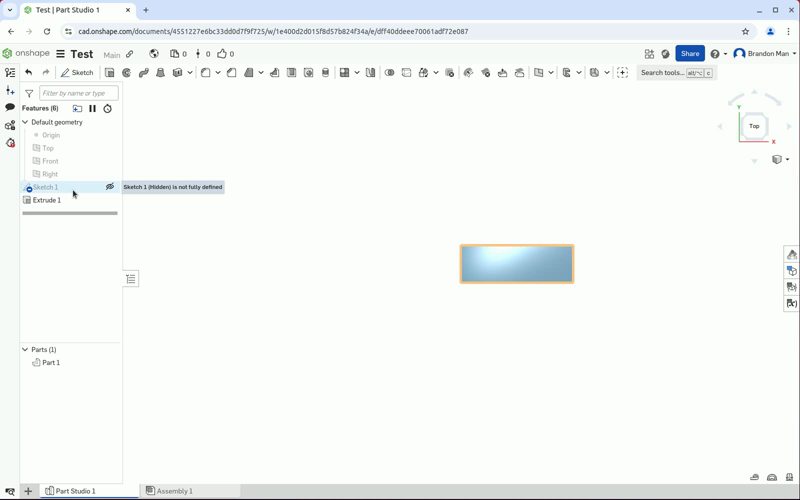
click(73, 189)
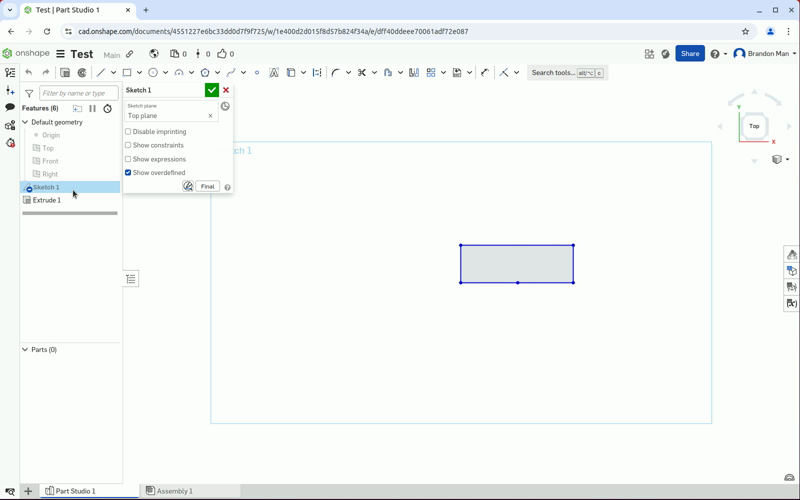
mouse_move(229, 92)
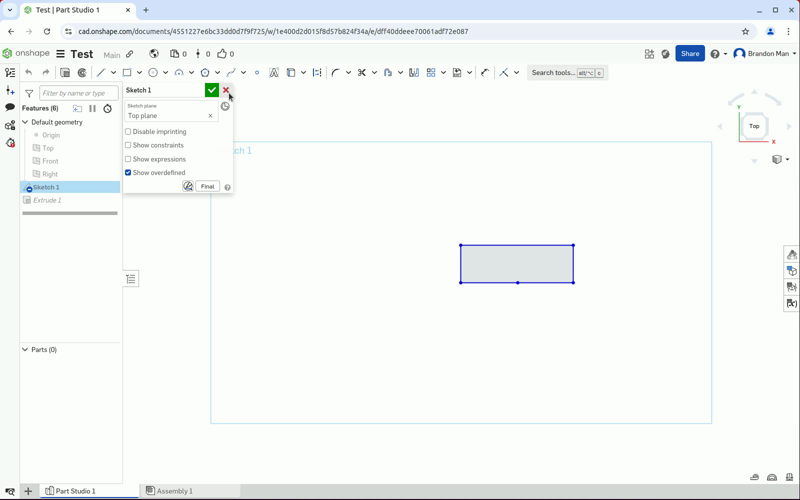
click(229, 92)
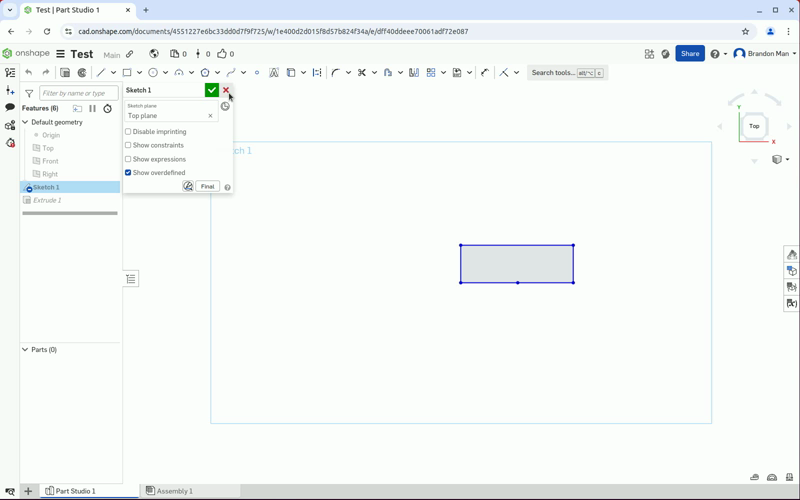
key(shift+s)
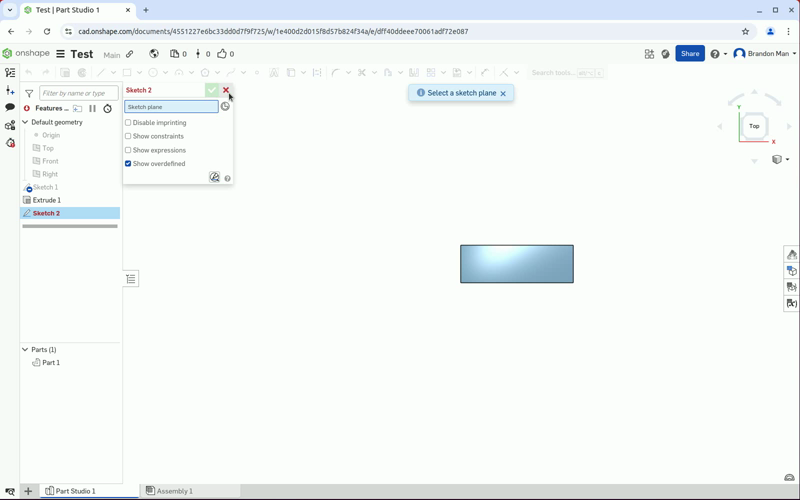
mouse_move(73, 150)
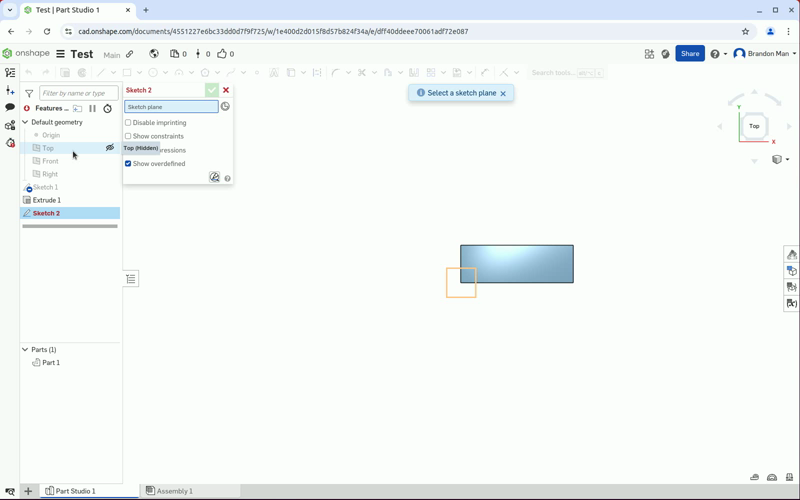
click(73, 150)
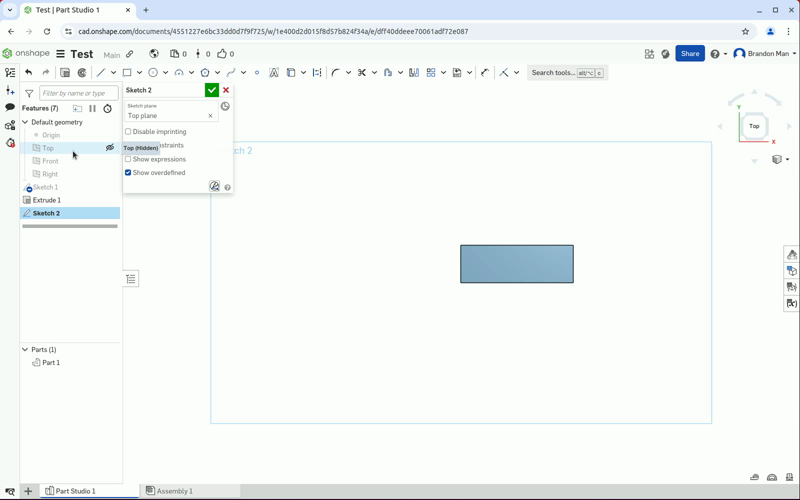
mouse_move(73, 352)
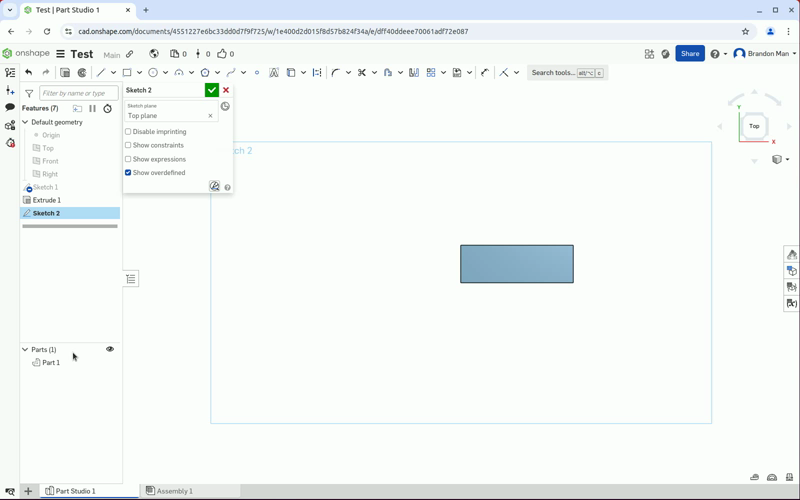
key(y)
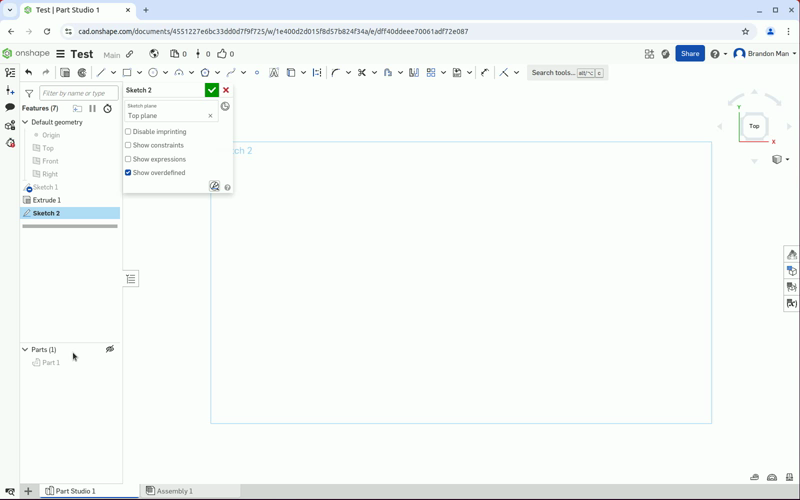
key(l)
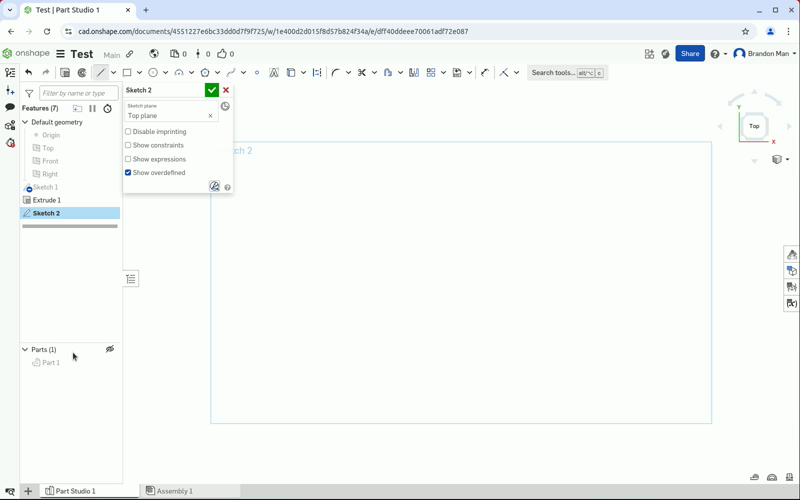
key_down(shift)
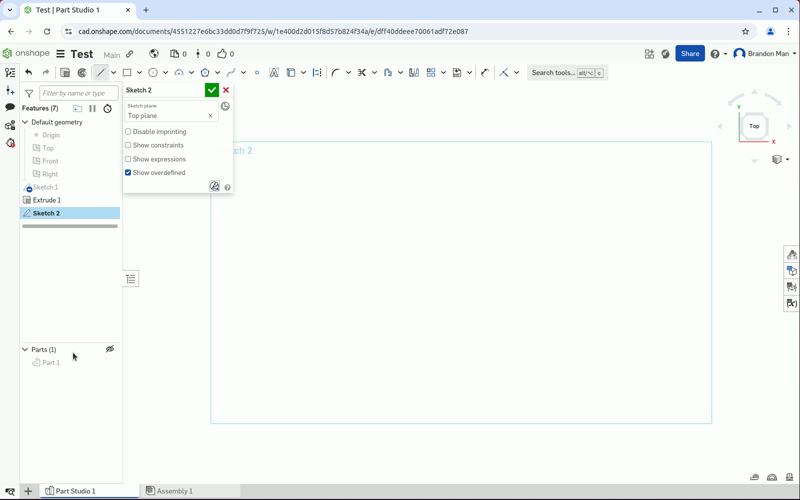
mouse_move(460, 320)
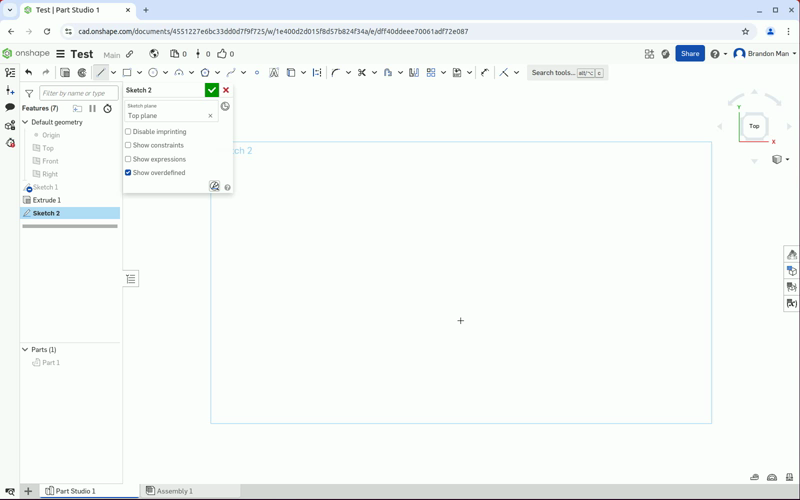
click(460, 320)
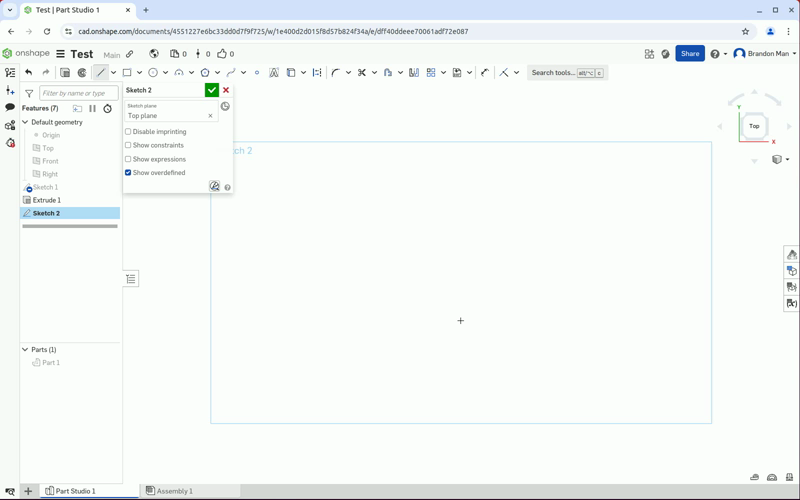
key_up(shift)
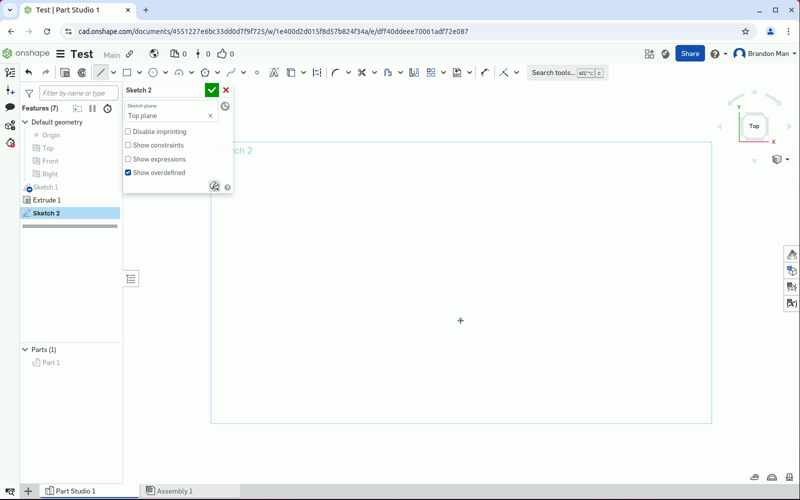
key_down(shift)
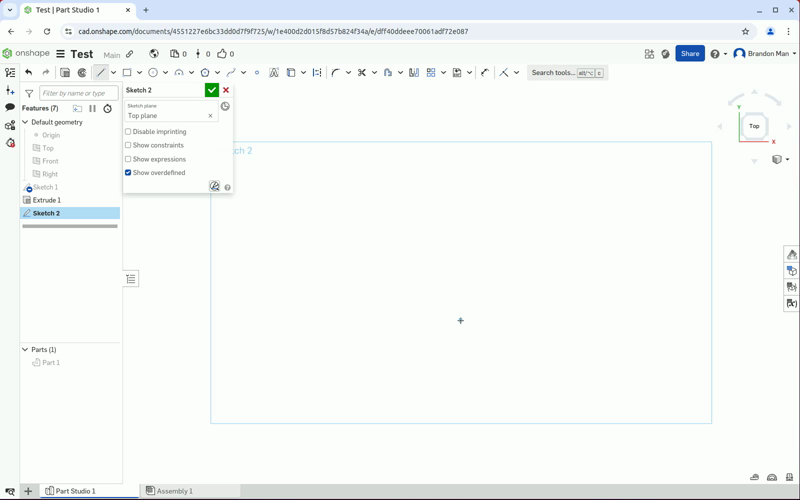
mouse_move(490, 320)
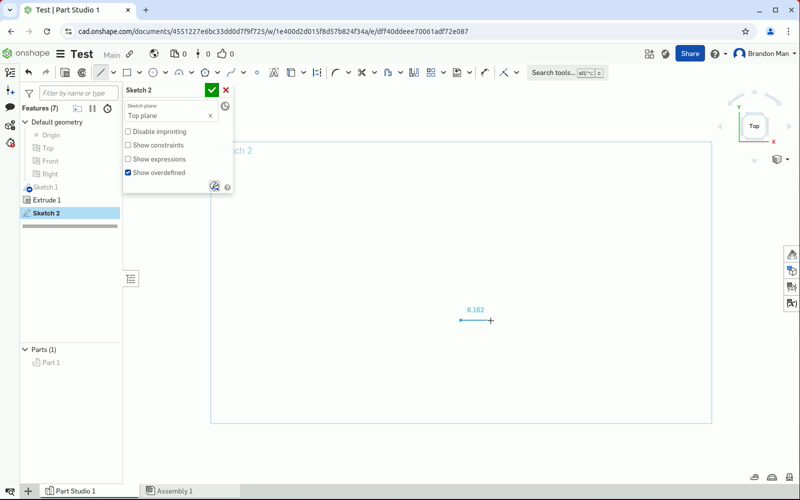
mouse_move(517, 320)
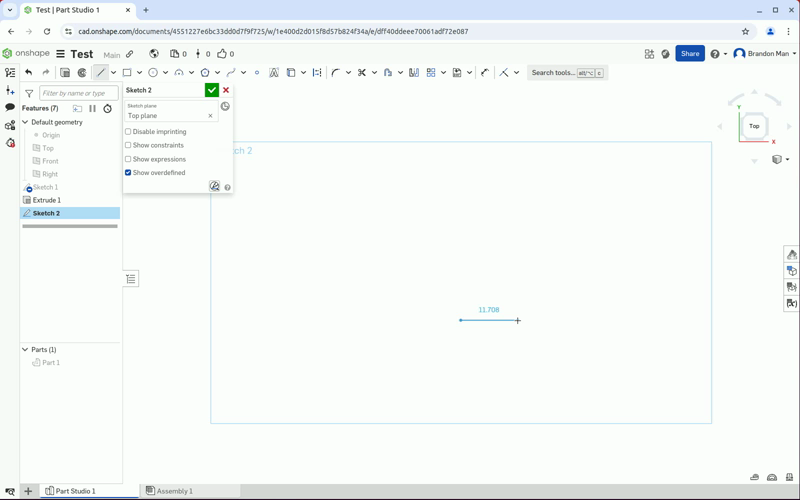
click(517, 320)
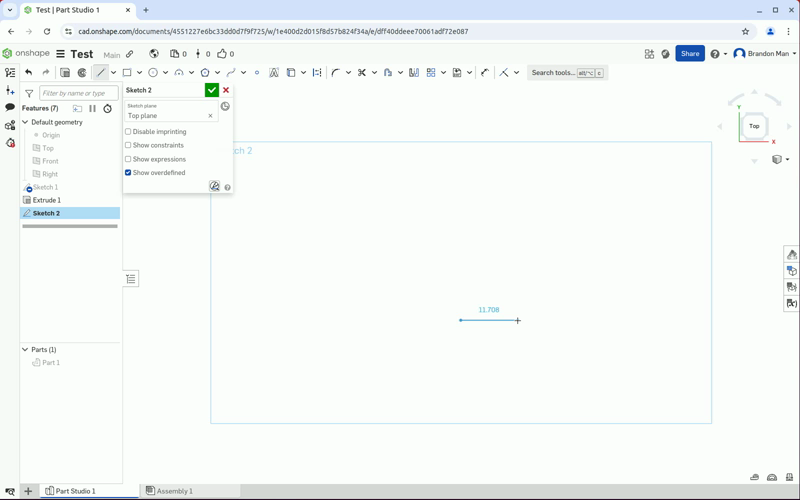
key_up(shift)
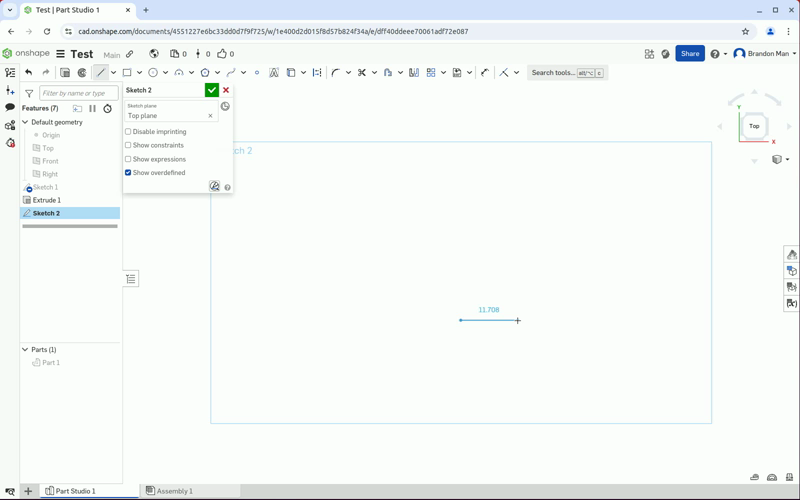
key_down(shift)
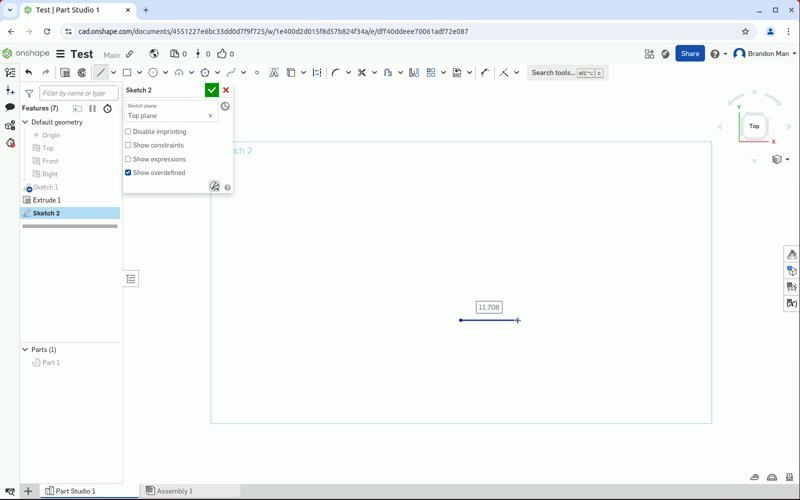
mouse_move(547, 320)
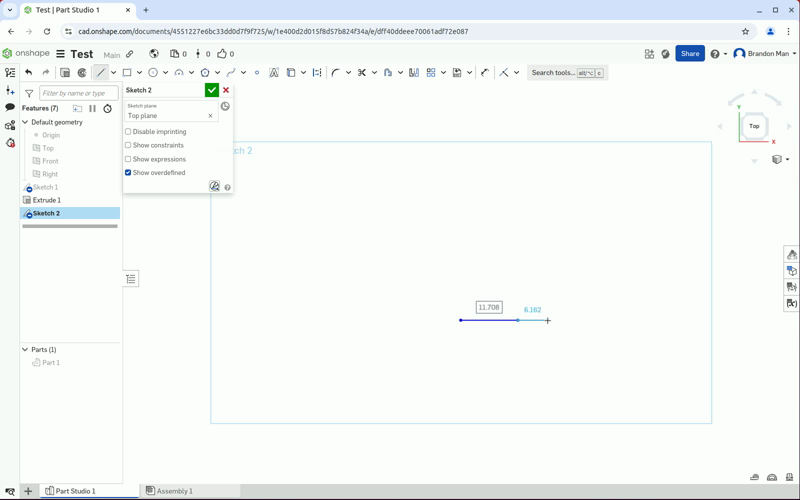
mouse_move(517, 282)
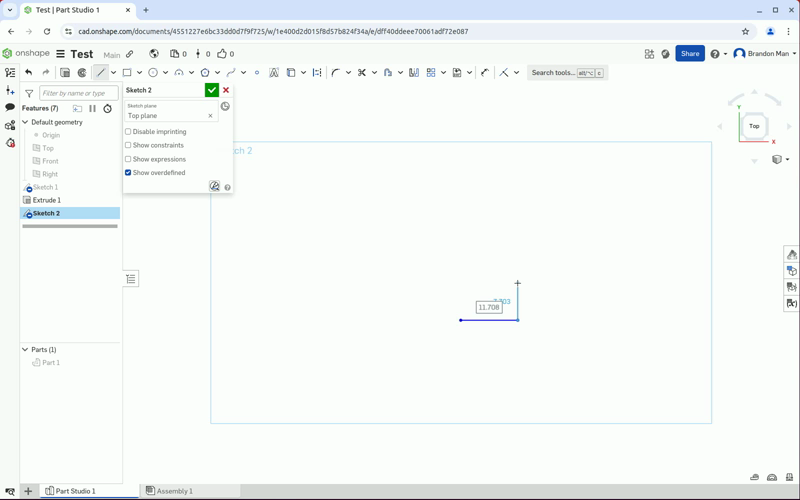
click(517, 282)
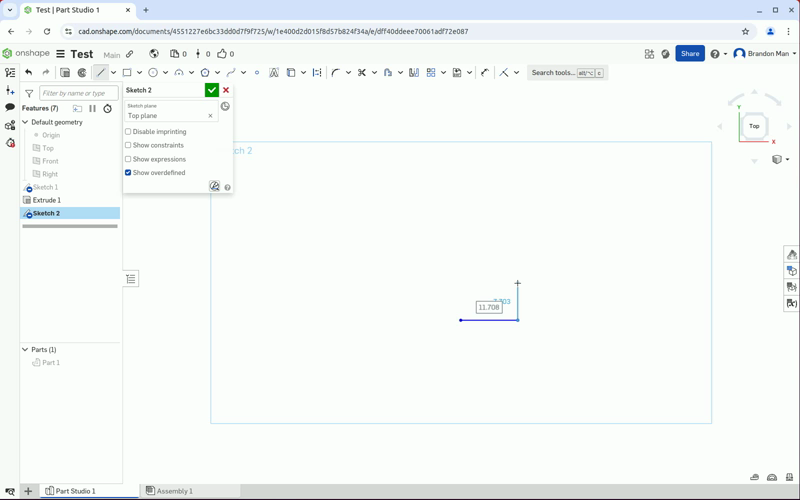
key_up(shift)
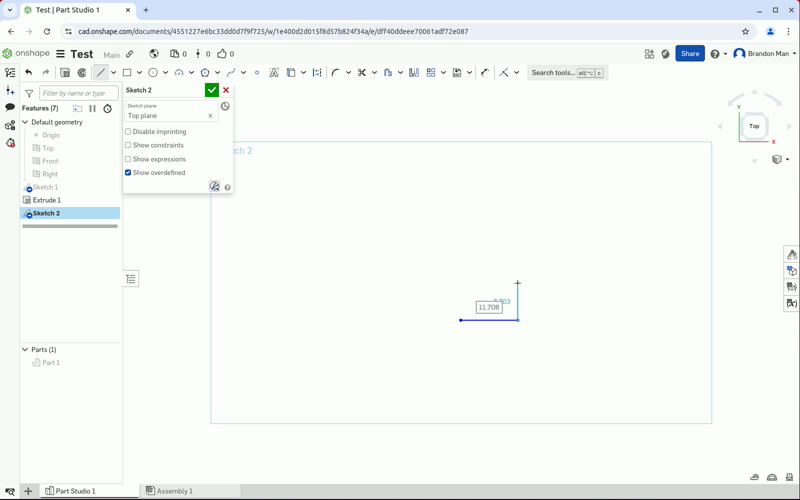
key_down(shift)
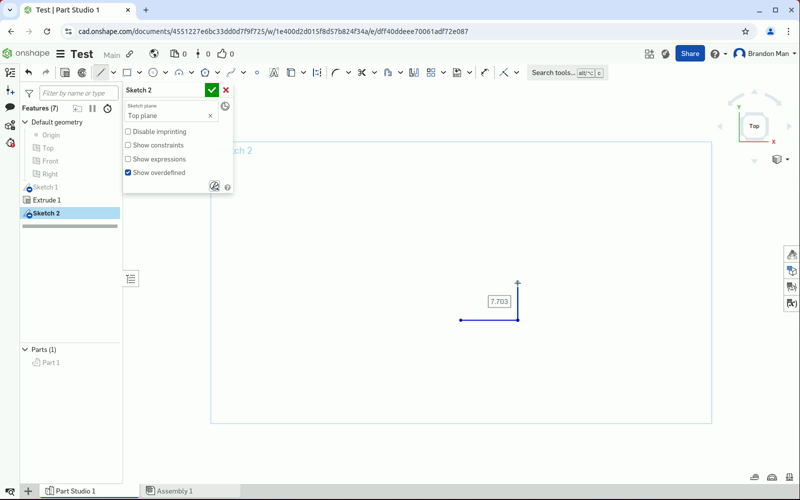
mouse_move(547, 282)
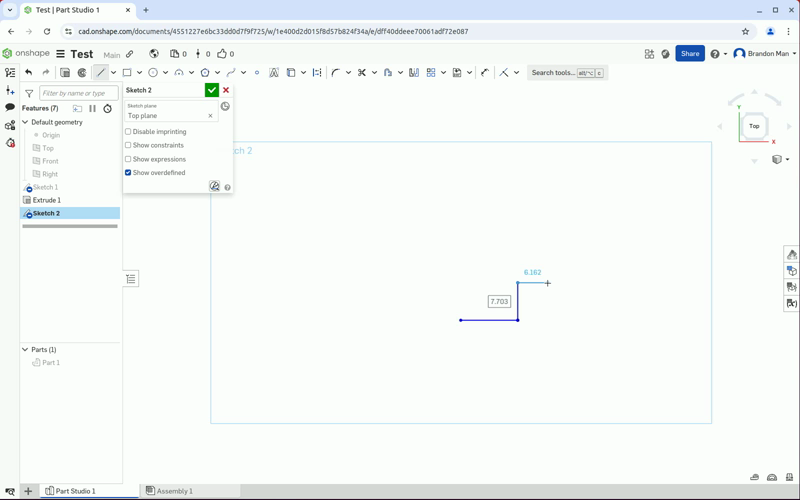
mouse_move(460, 282)
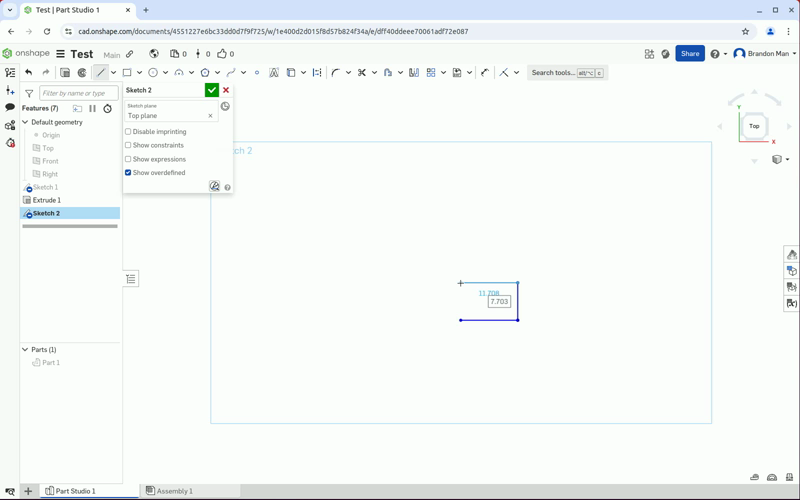
click(460, 282)
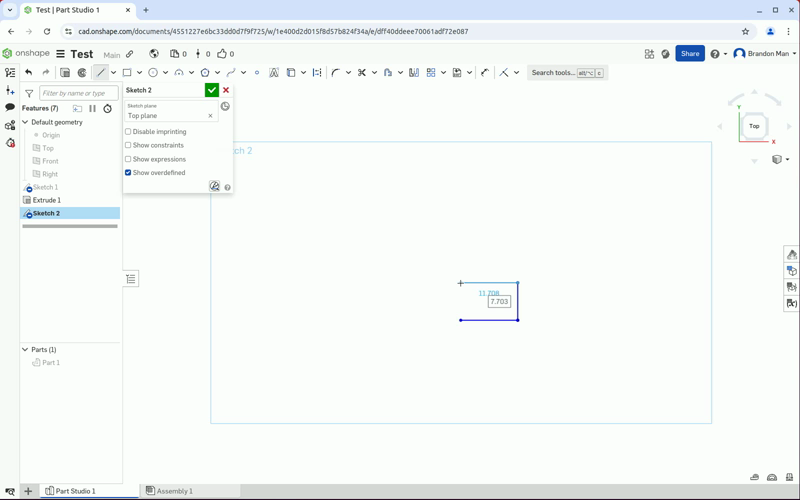
key_up(shift)
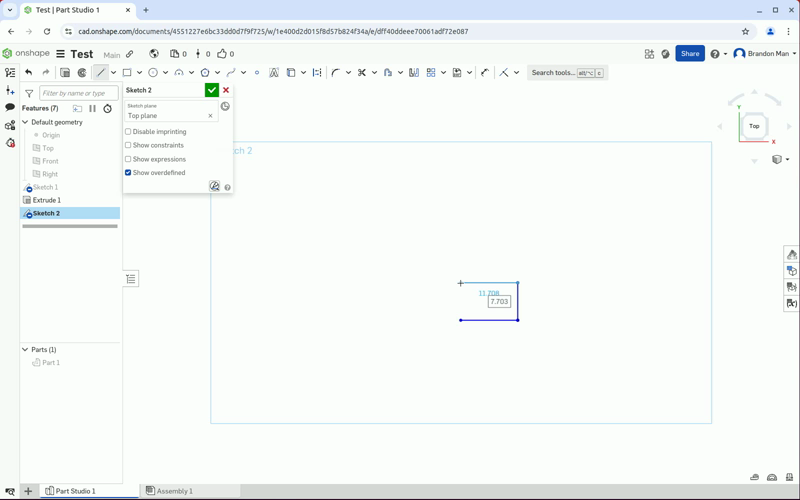
mouse_move(490, 282)
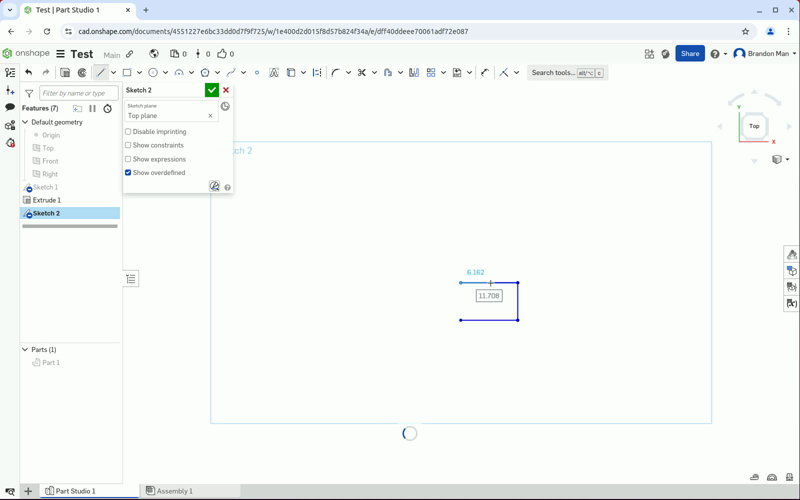
key_down(shift)
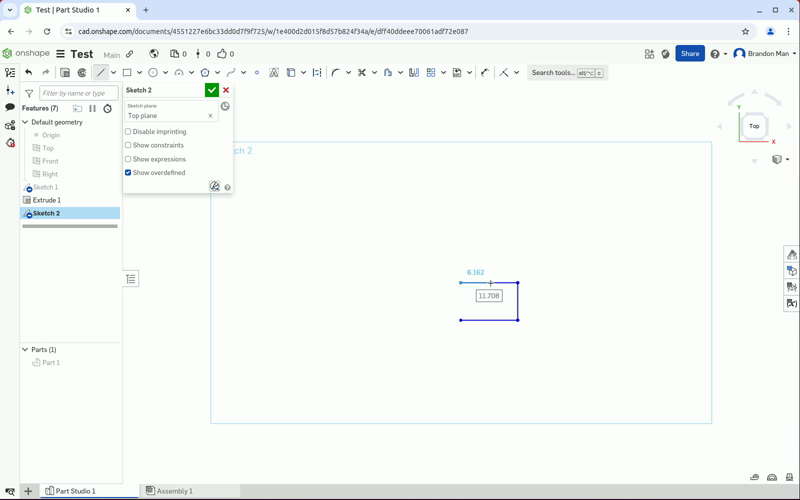
mouse_move(460, 320)
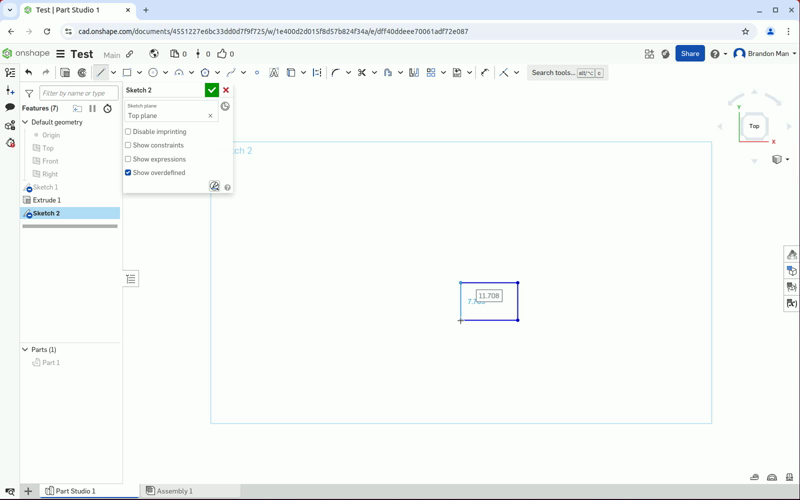
key_up(shift)
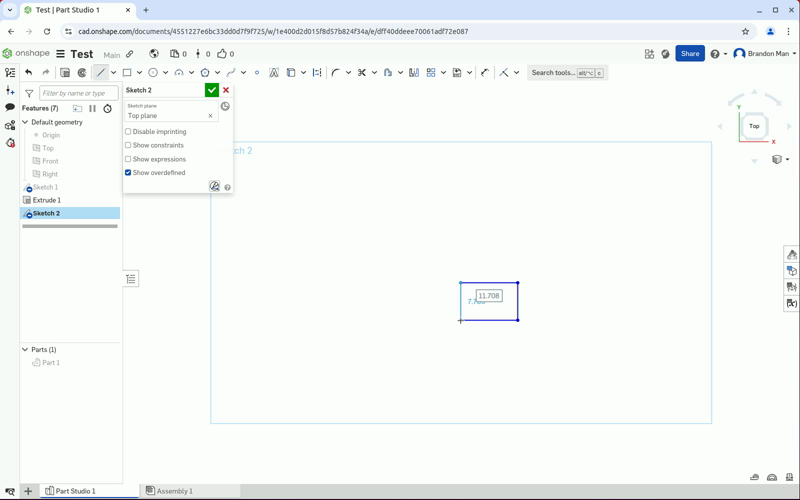
click(460, 320)
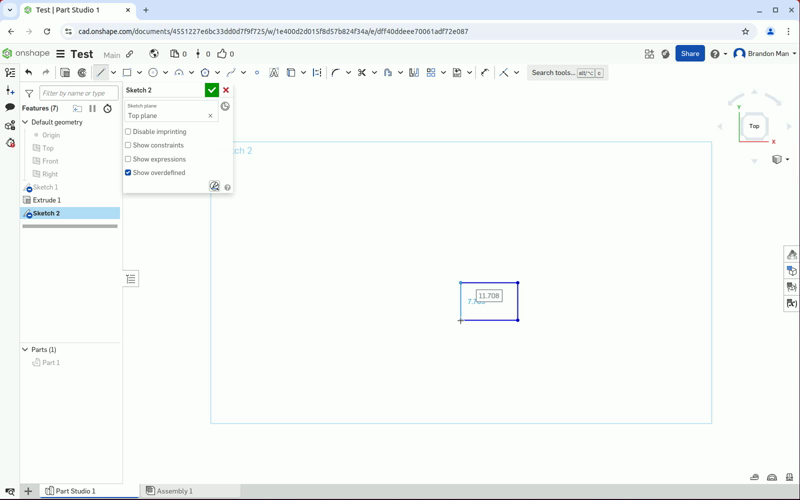
key(esc)
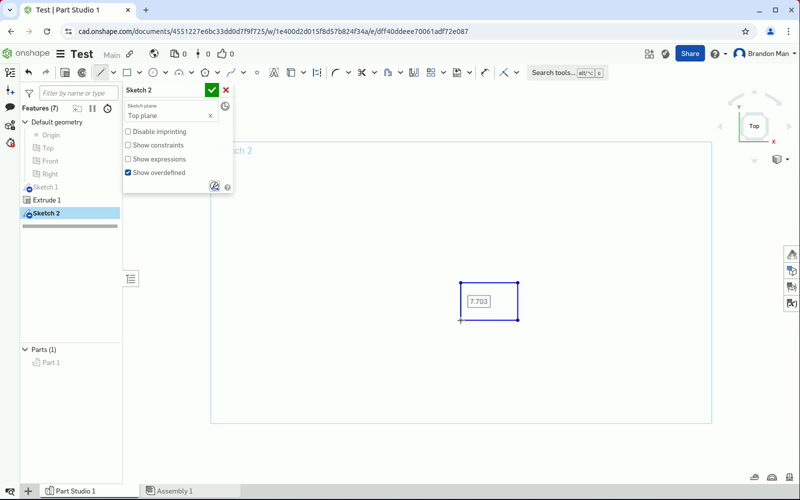
mouse_move(478, 301)
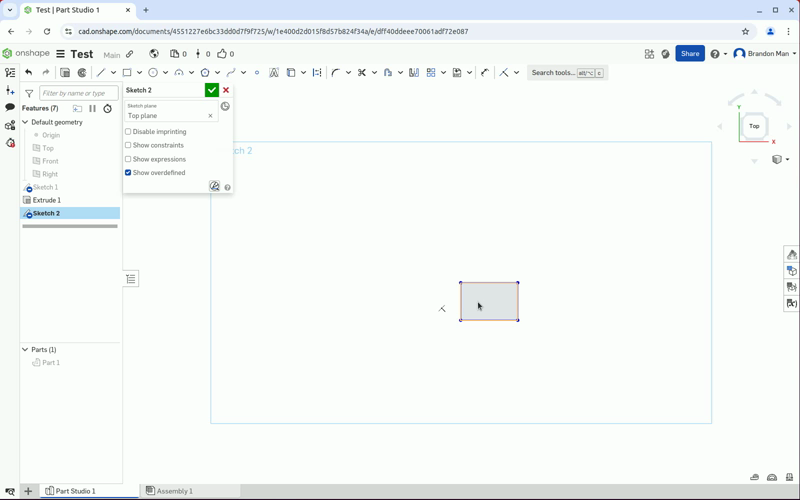
click(478, 301)
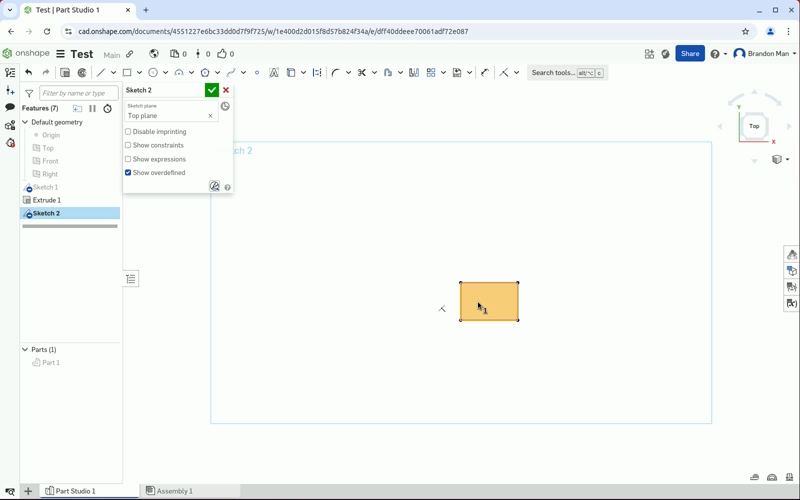
mouse_move(73, 352)
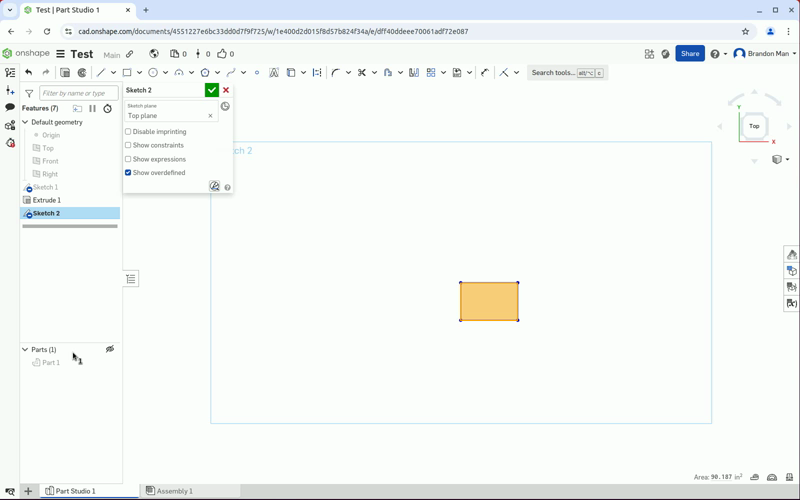
key(shift+y)
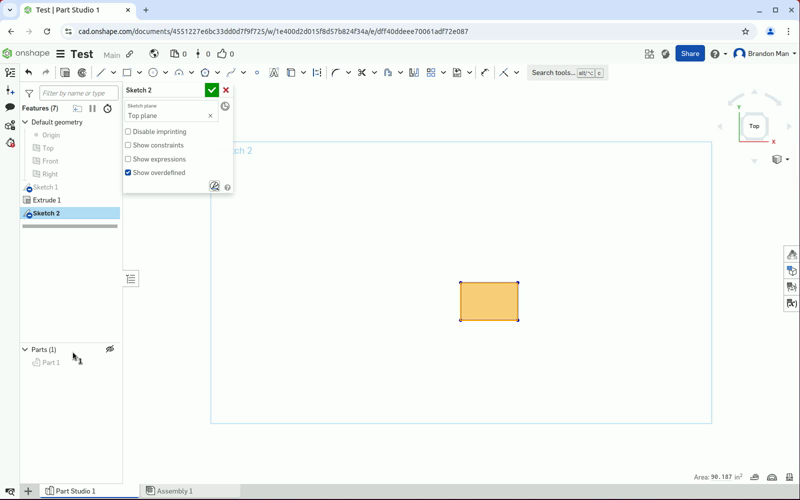
key(shift+e)
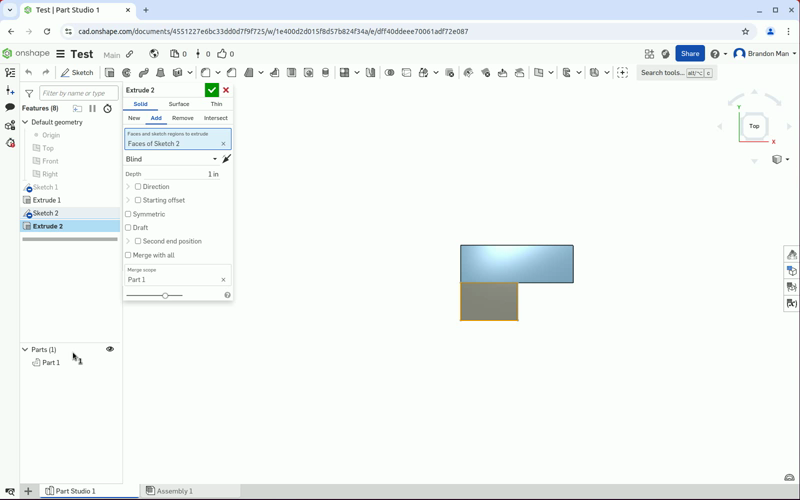
mouse_move(143, 106)
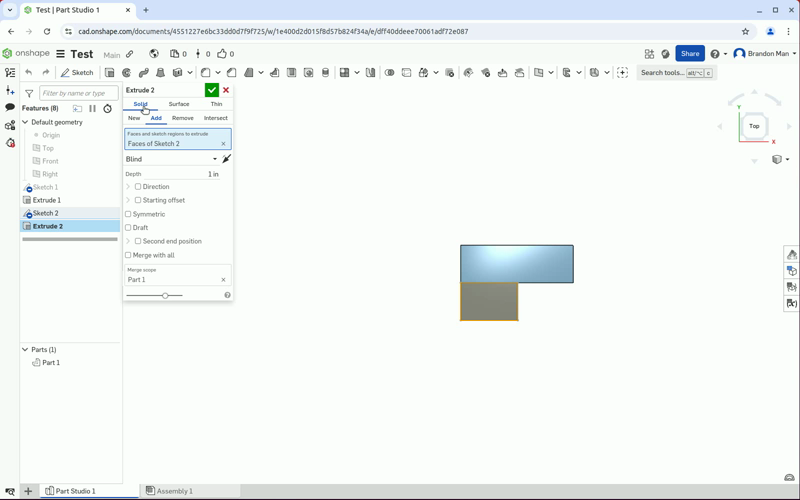
click(143, 106)
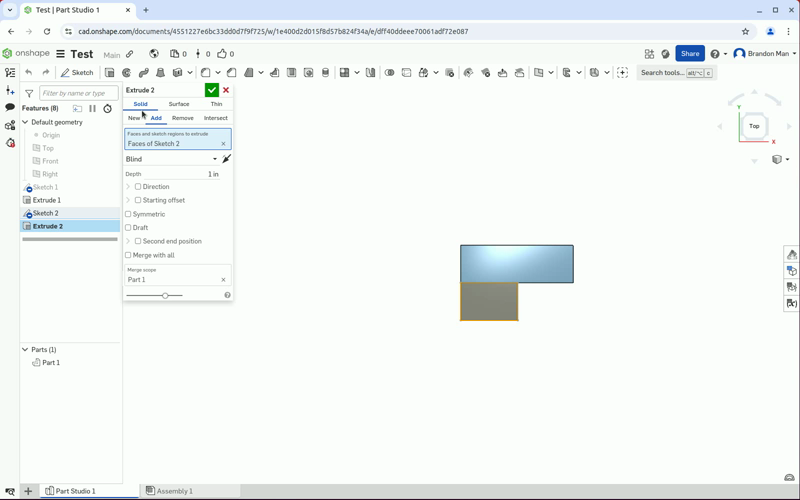
mouse_move(137, 120)
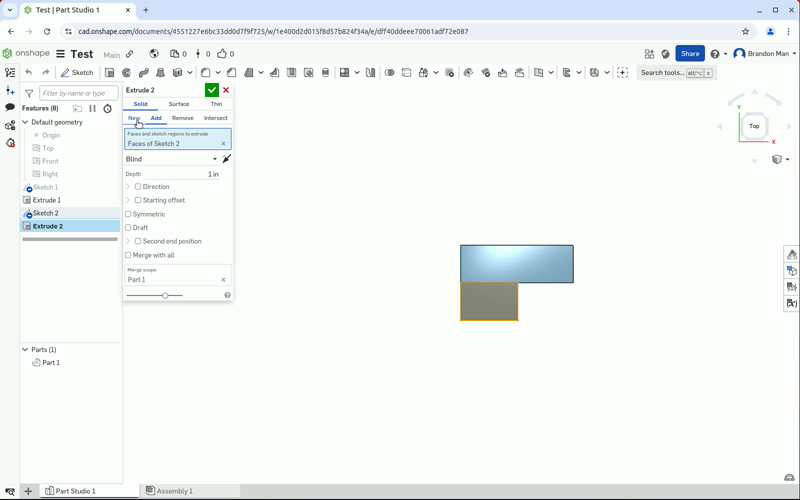
click(137, 120)
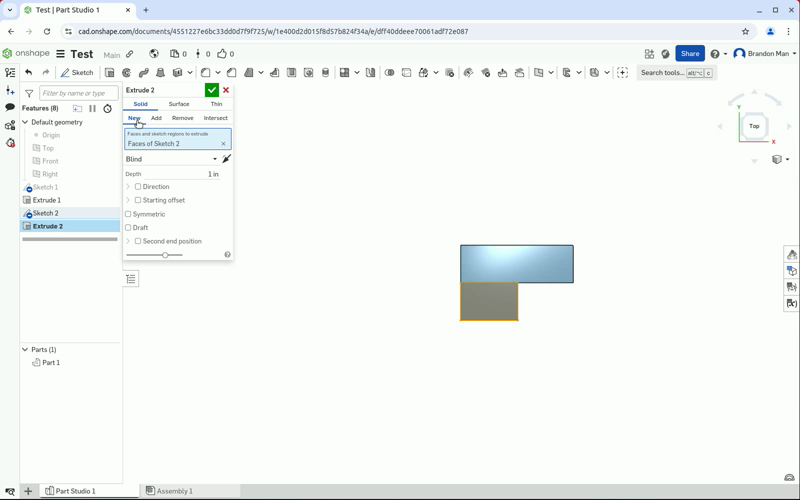
key(tab, 4)
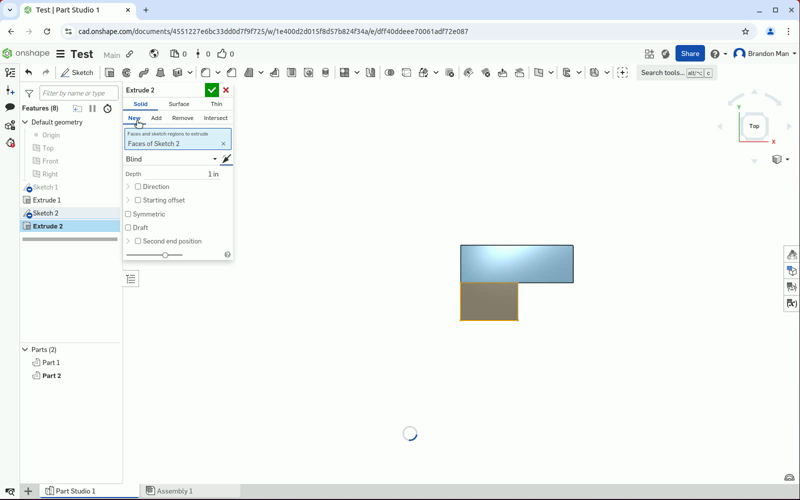
text(7.703)
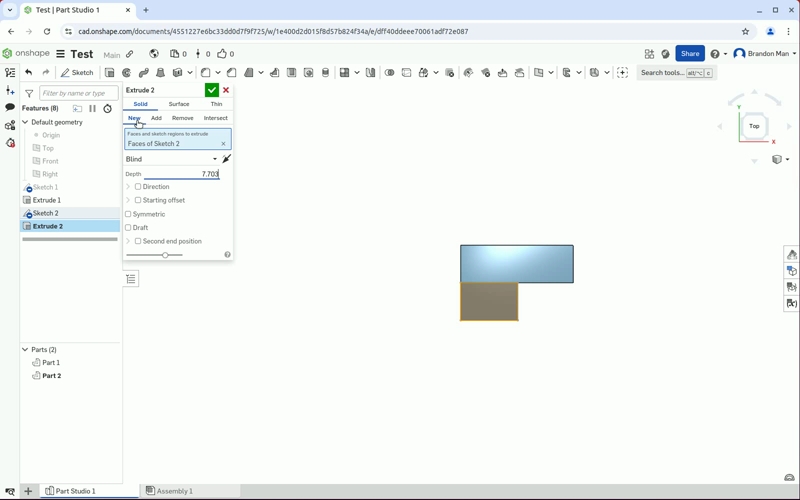
key(enter)
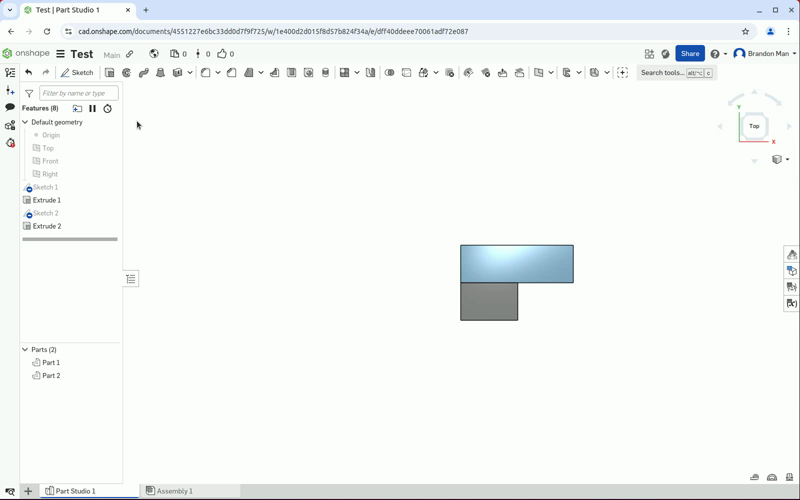
key(shift+h)
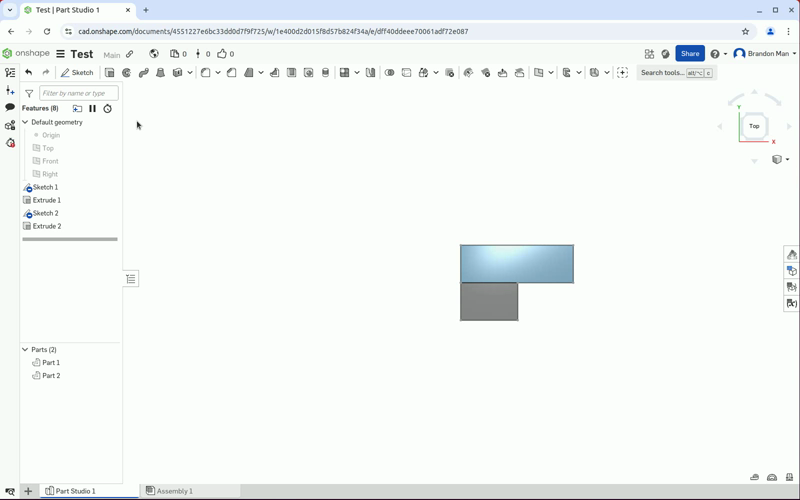
key(shift+h)
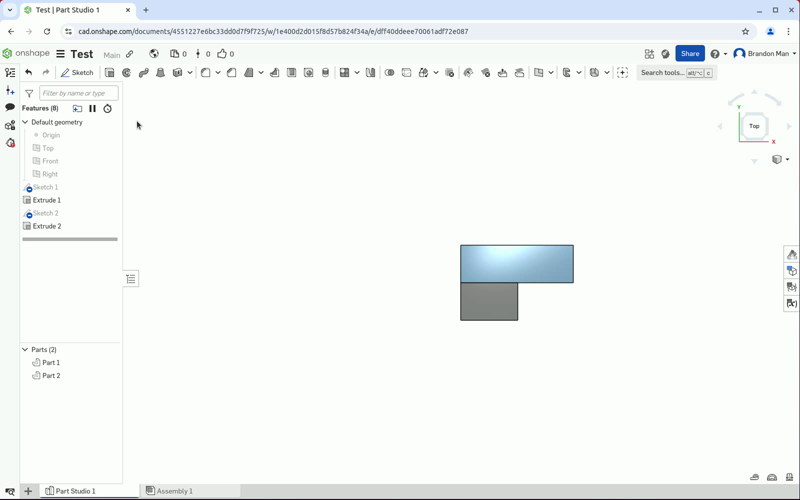
mouse_move(73, 189)
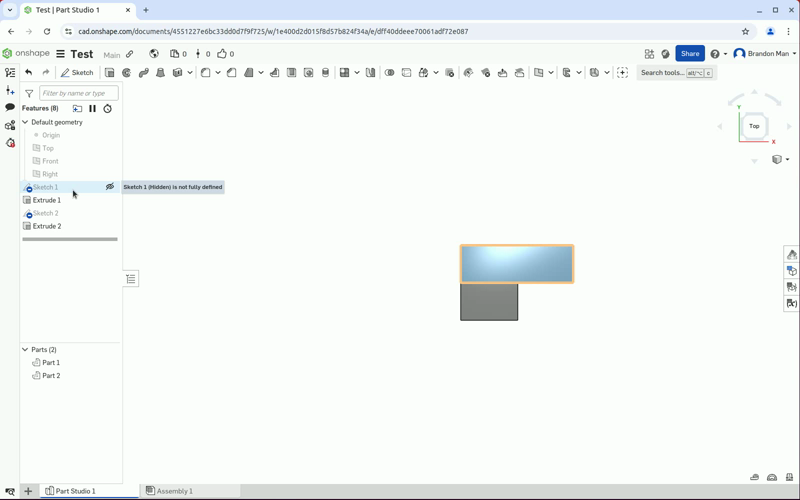
click(73, 189)
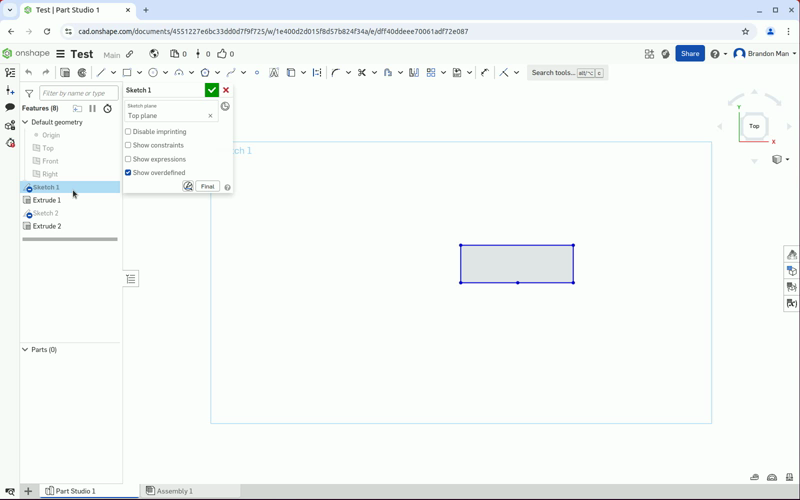
mouse_move(229, 92)
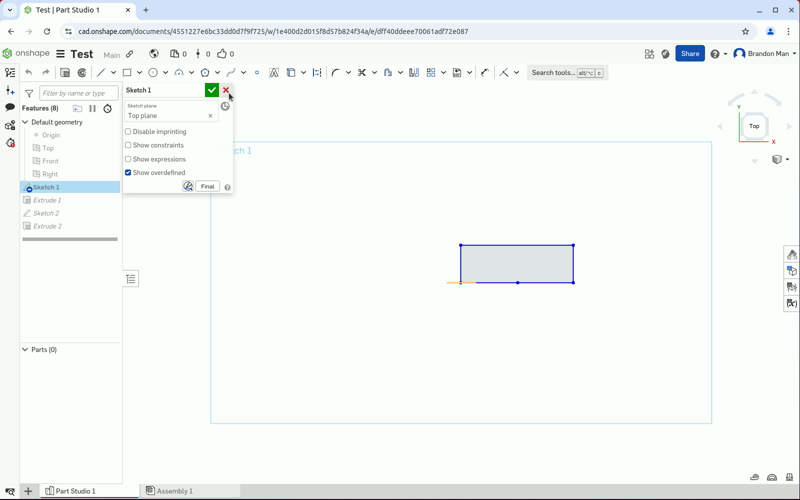
click(229, 92)
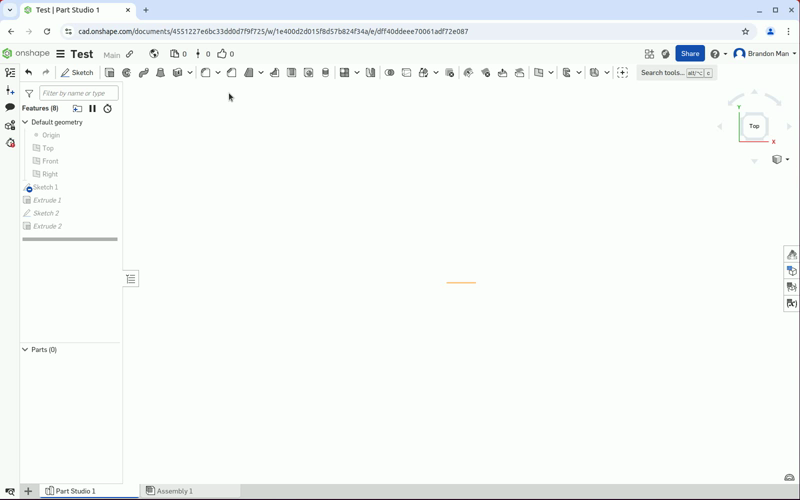
mouse_move(541, 75)
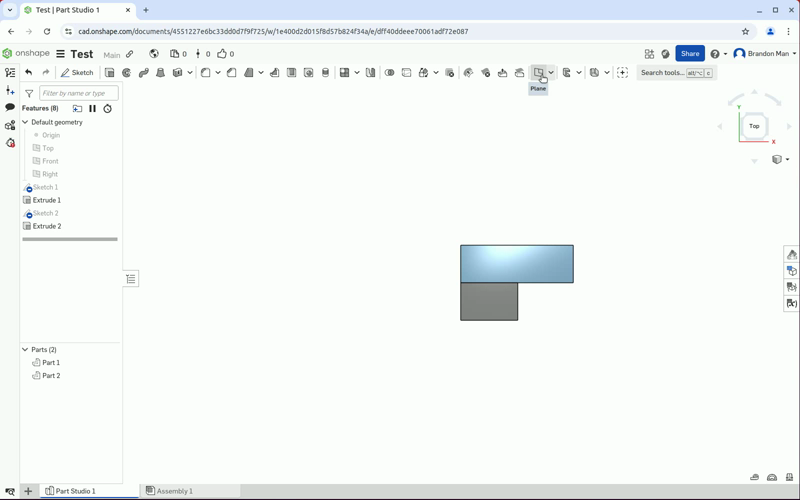
click(541, 75)
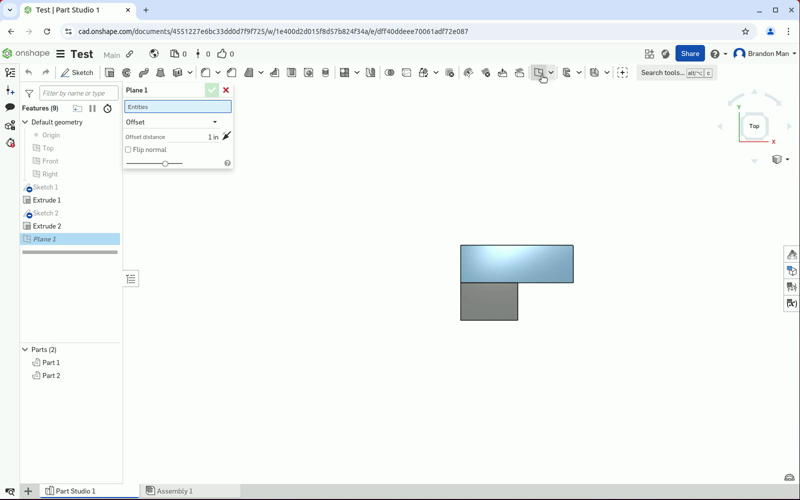
mouse_move(73, 150)
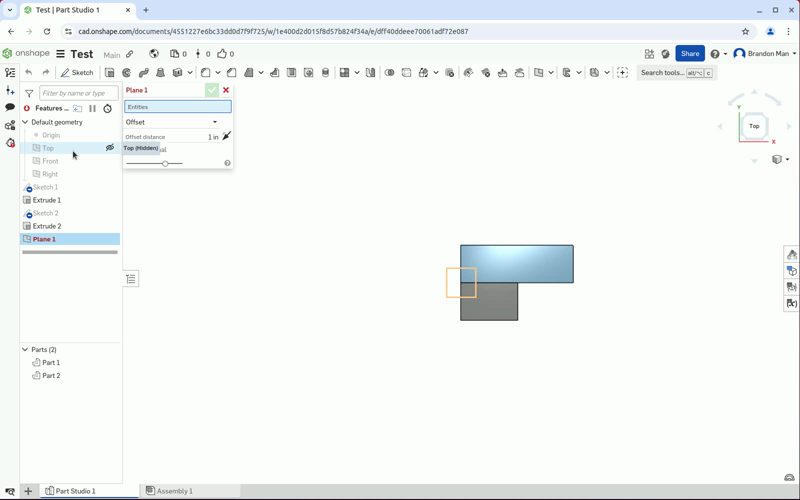
click(73, 150)
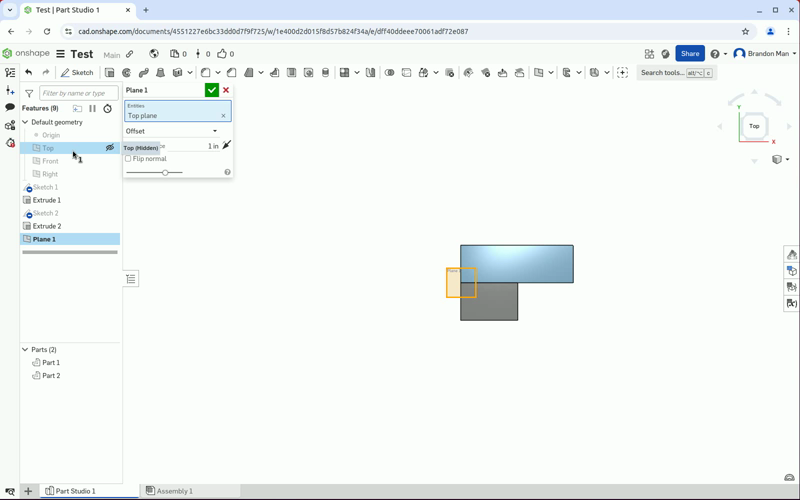
key(tab, 2)
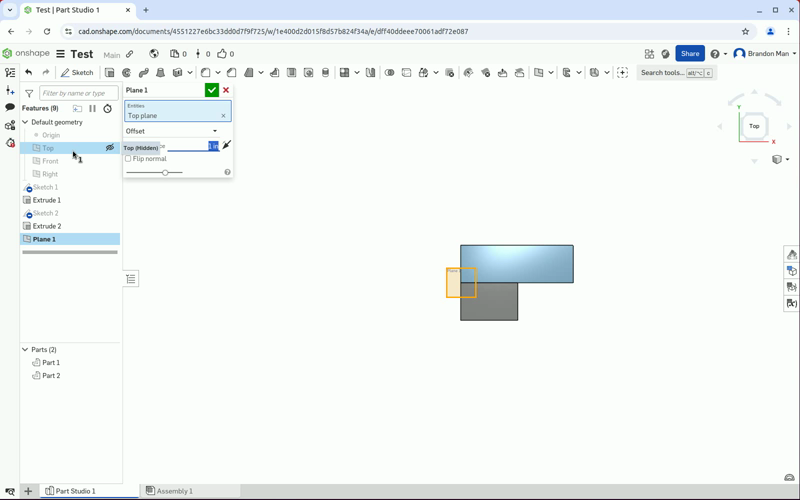
text(7.703)
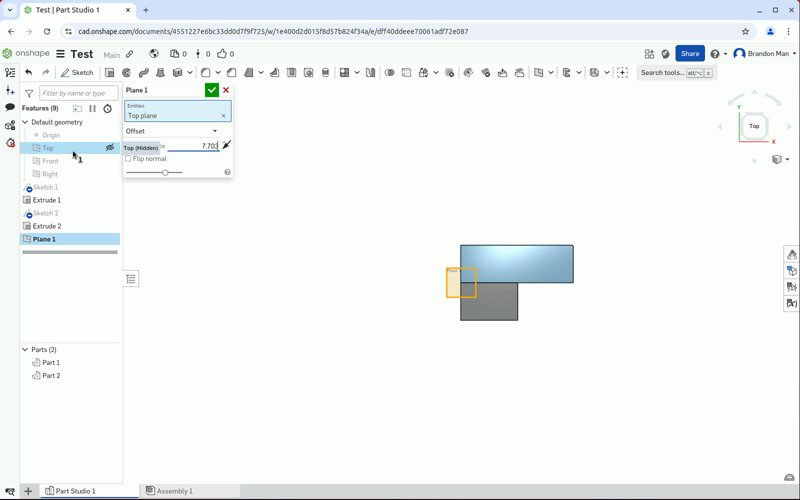
key(enter, 2)
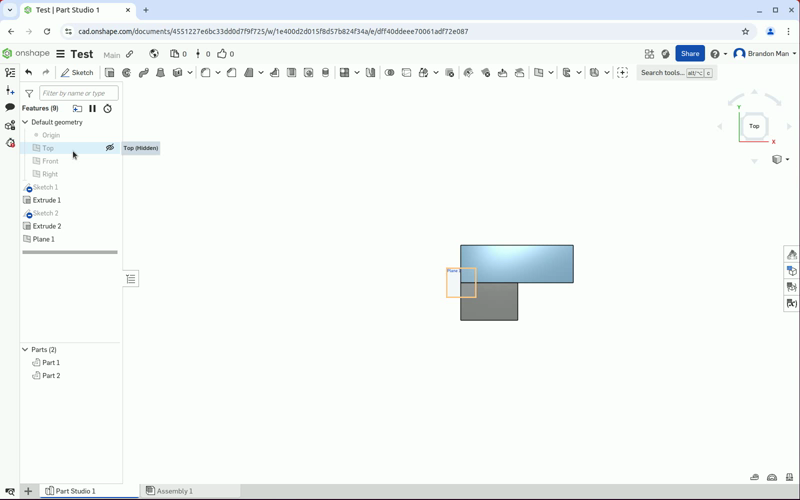
key(shift+s)
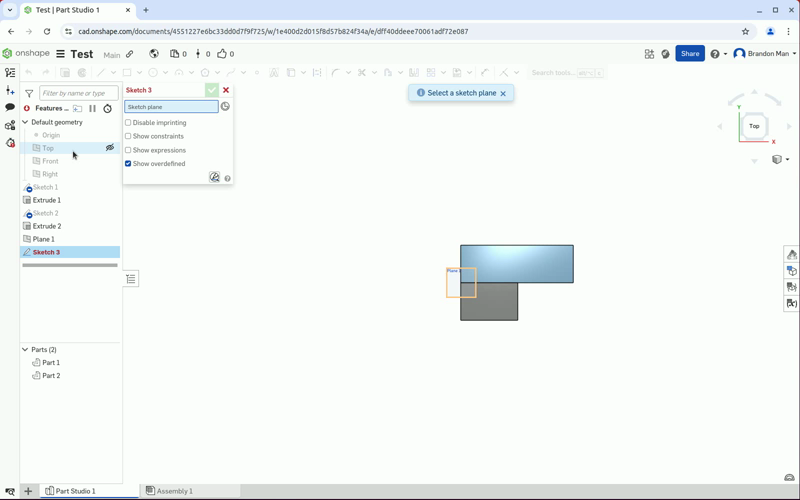
mouse_move(73, 241)
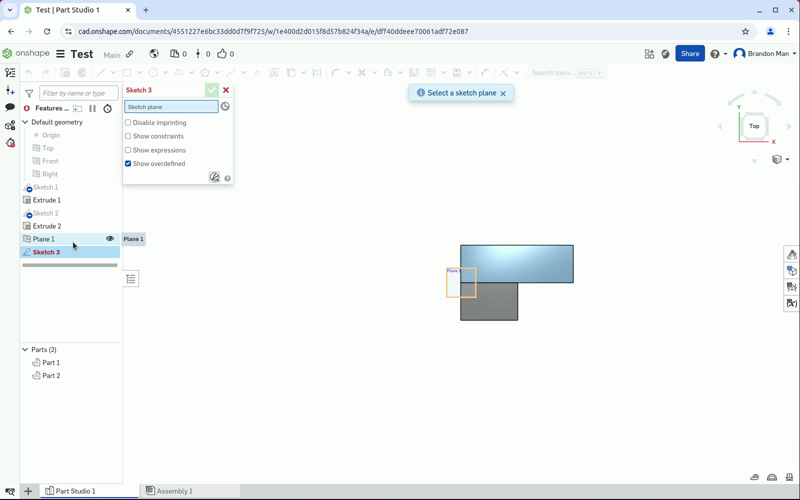
click(73, 241)
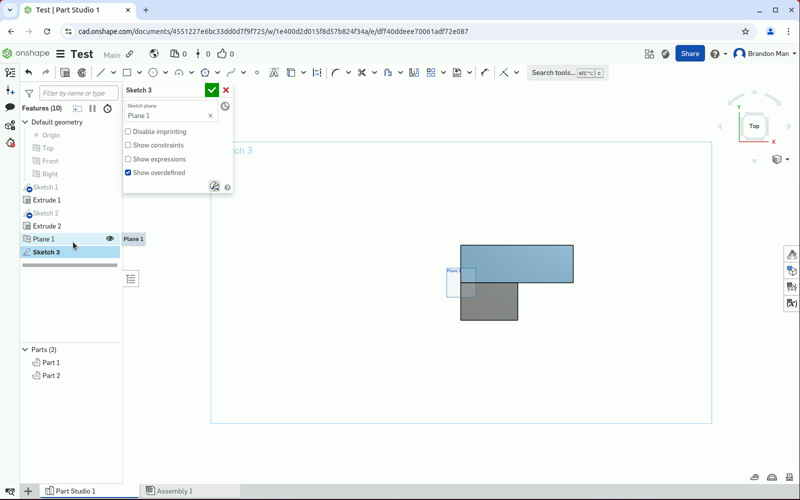
mouse_move(73, 352)
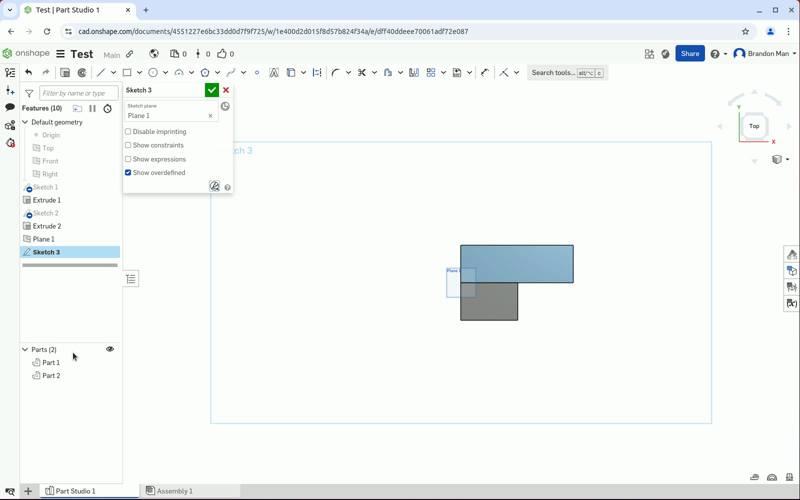
key(y)
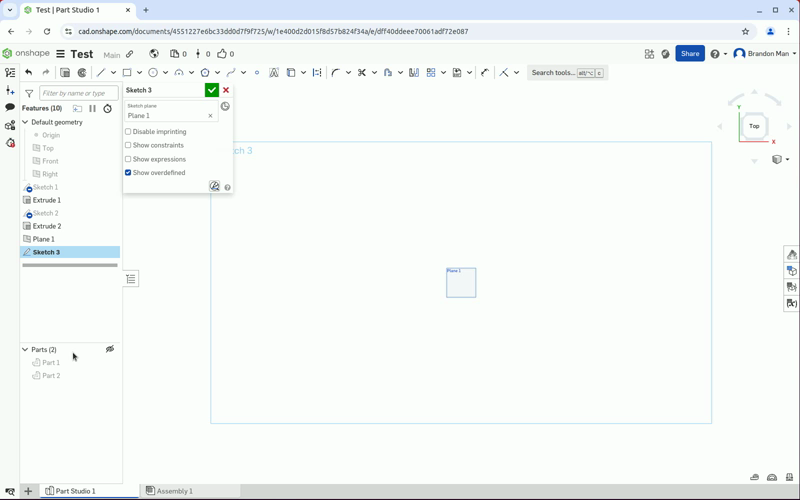
key(l)
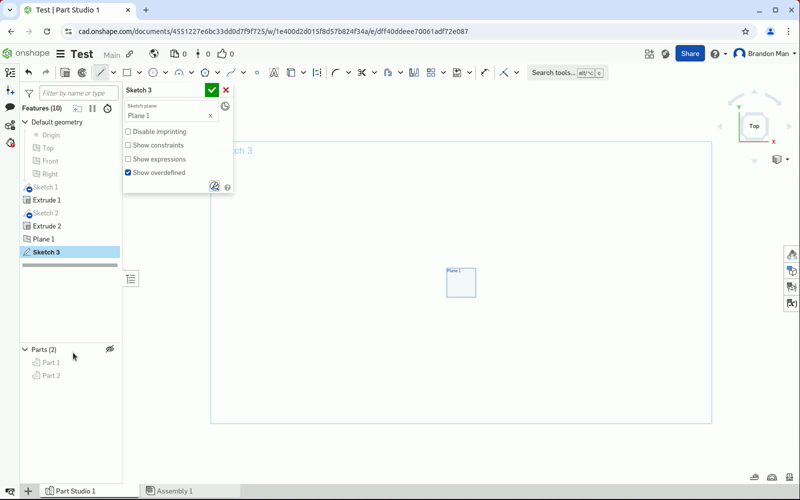
key_down(shift)
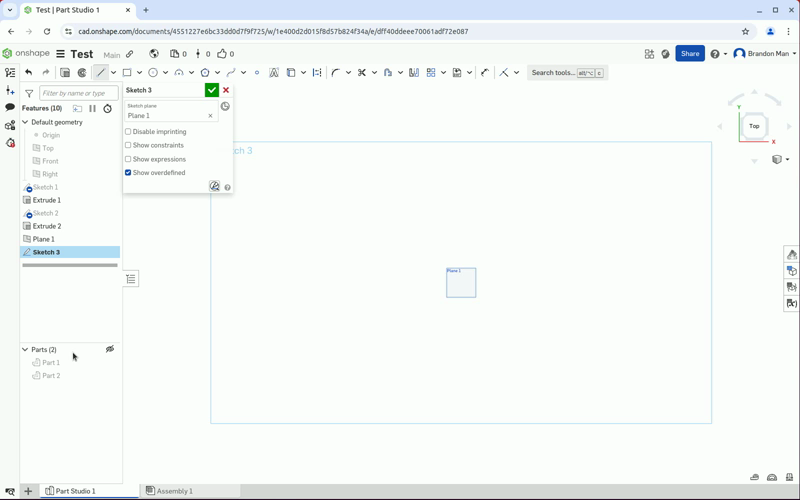
mouse_move(460, 301)
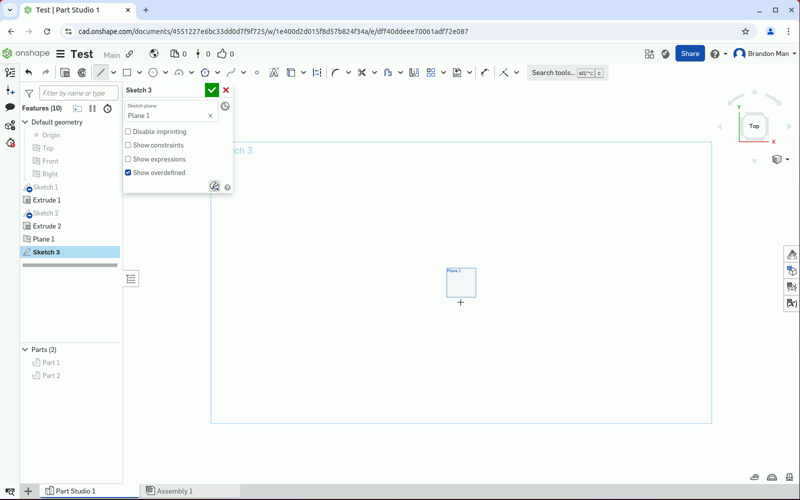
click(460, 301)
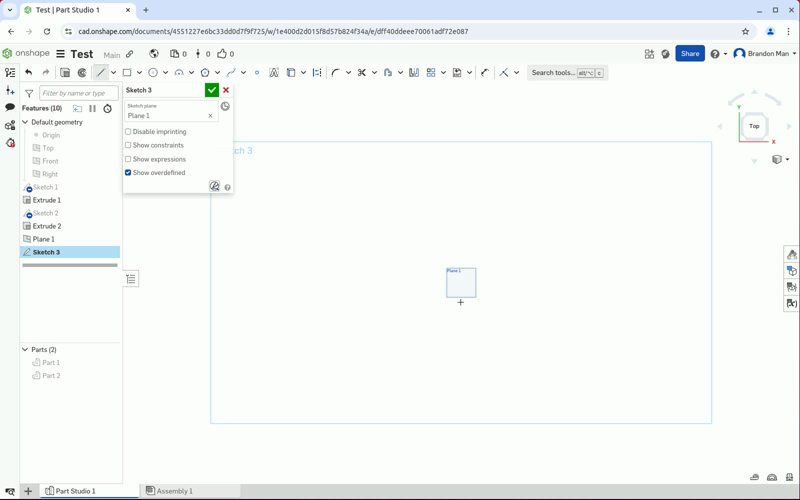
key_up(shift)
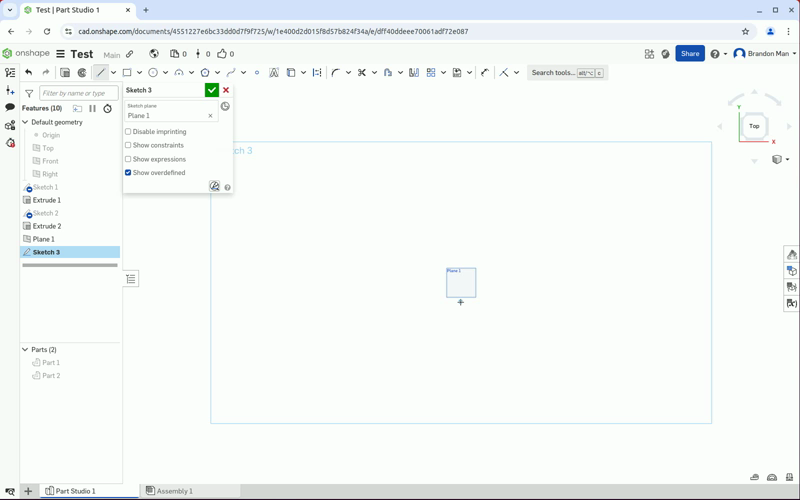
key_down(shift)
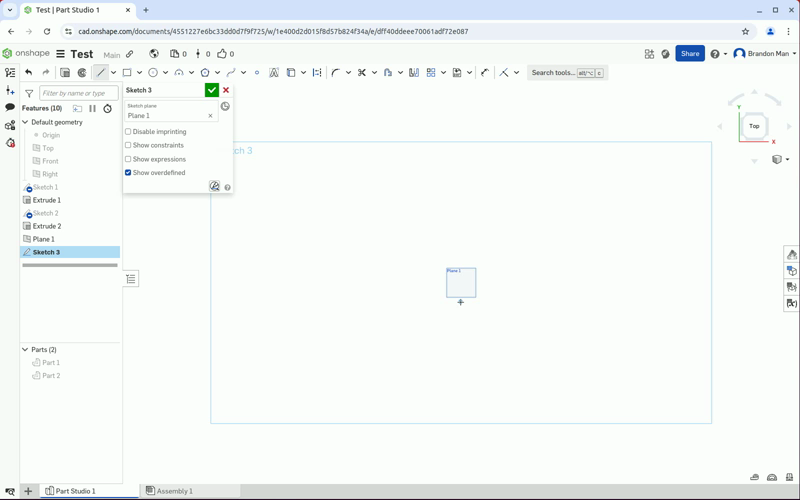
mouse_move(490, 301)
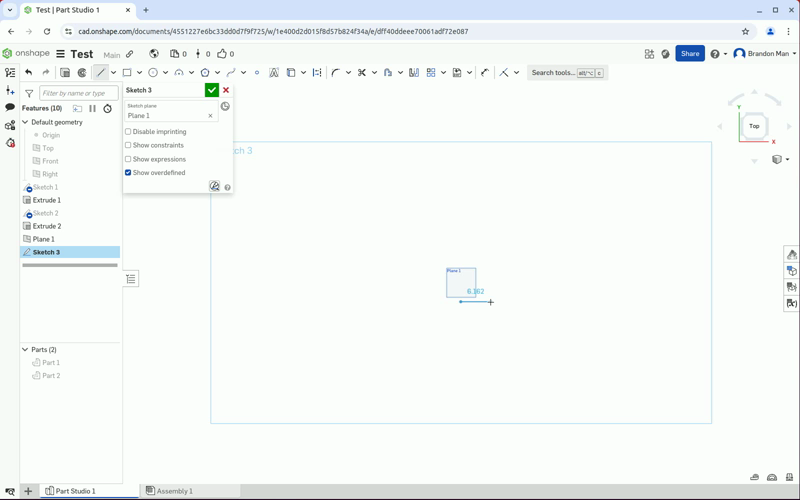
mouse_move(480, 301)
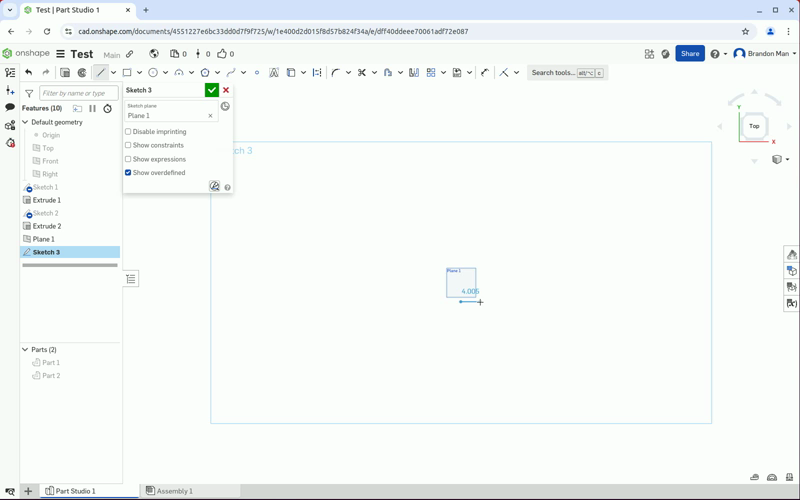
click(480, 301)
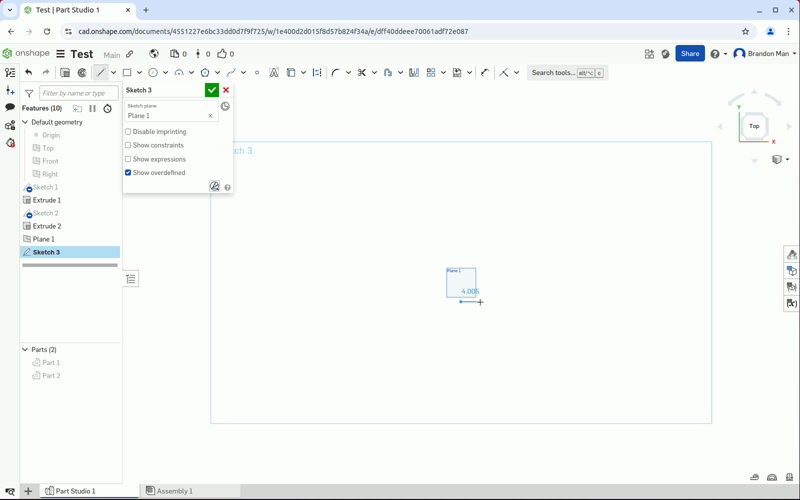
key_up(shift)
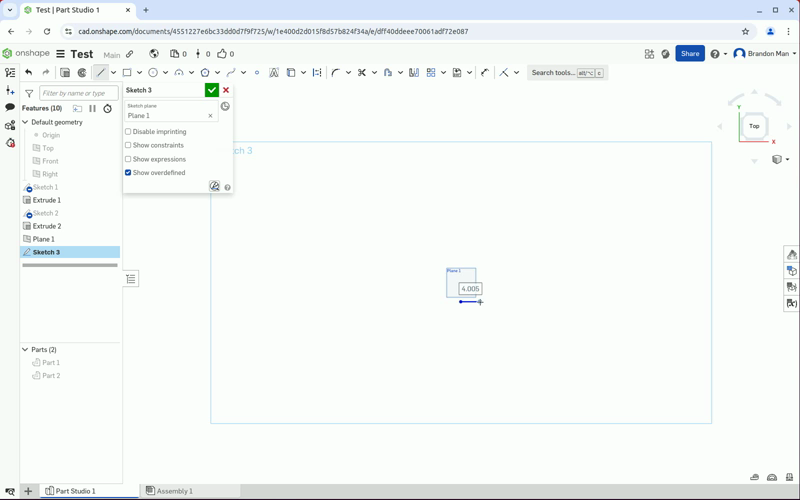
key_down(shift)
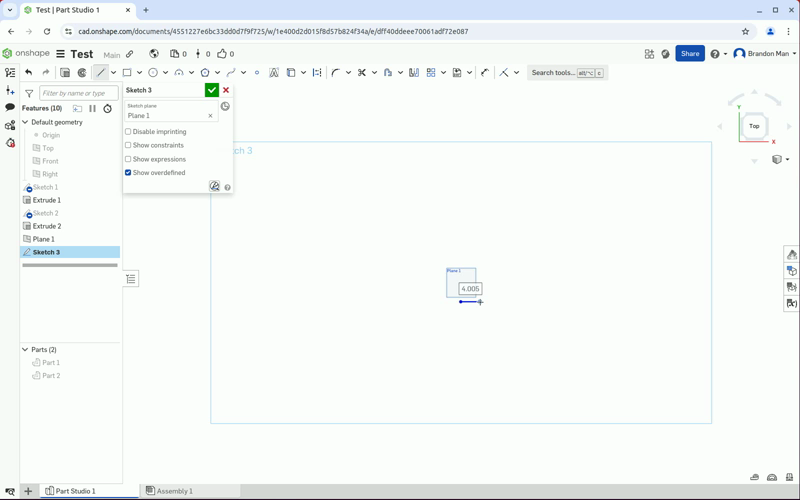
mouse_move(510, 301)
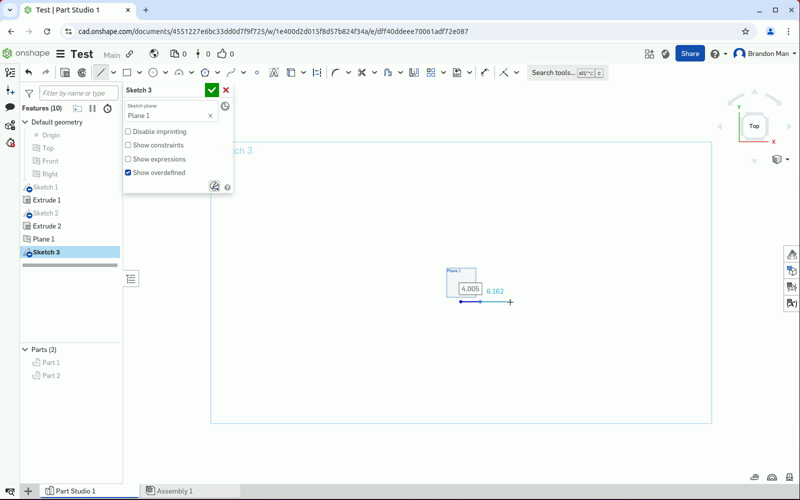
mouse_move(480, 244)
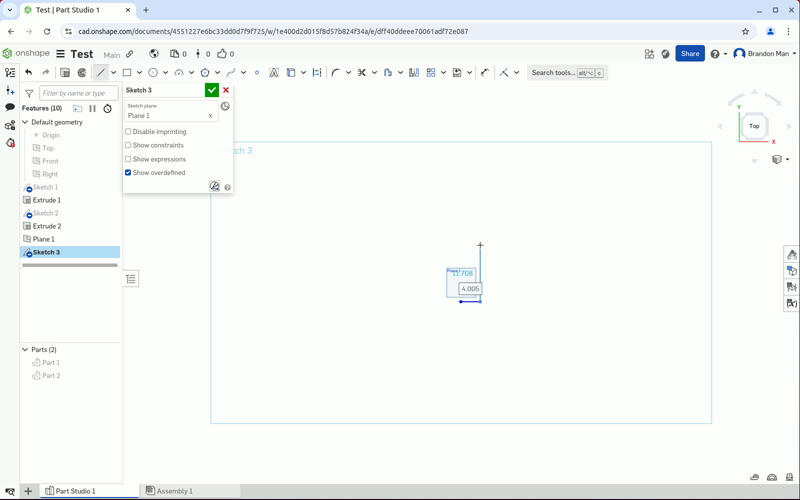
click(480, 244)
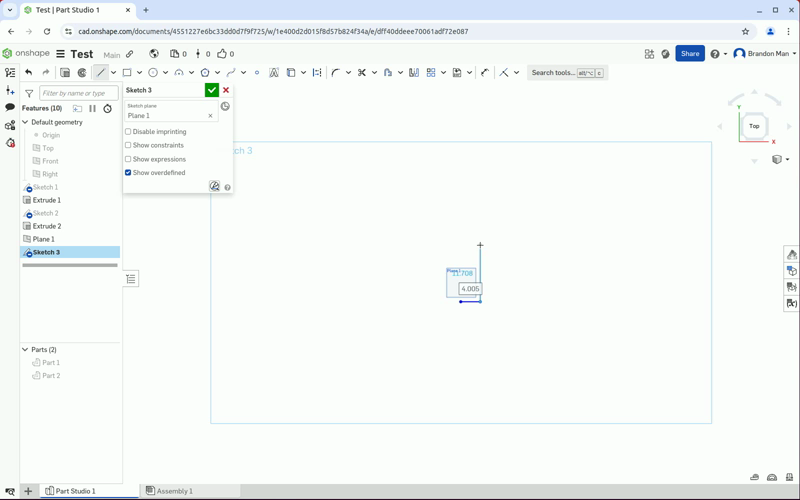
key_up(shift)
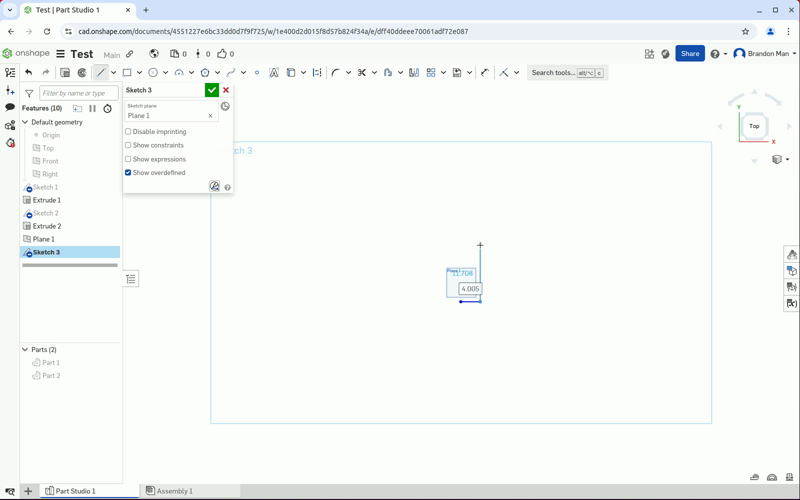
key_down(shift)
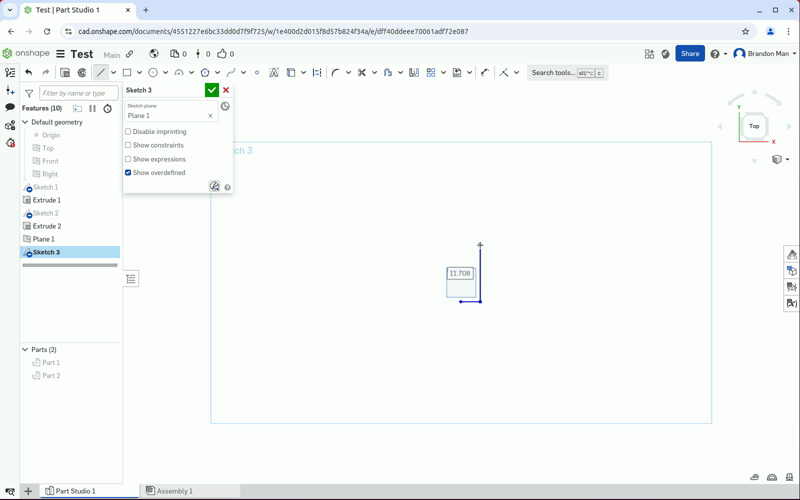
mouse_move(510, 244)
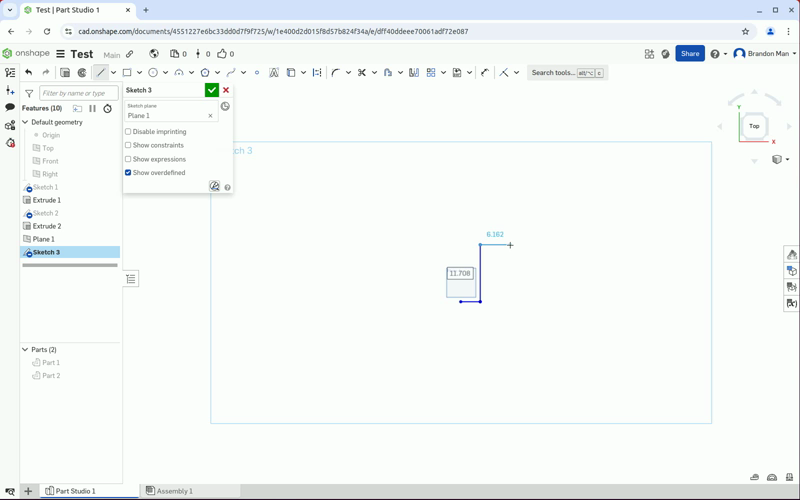
mouse_move(460, 244)
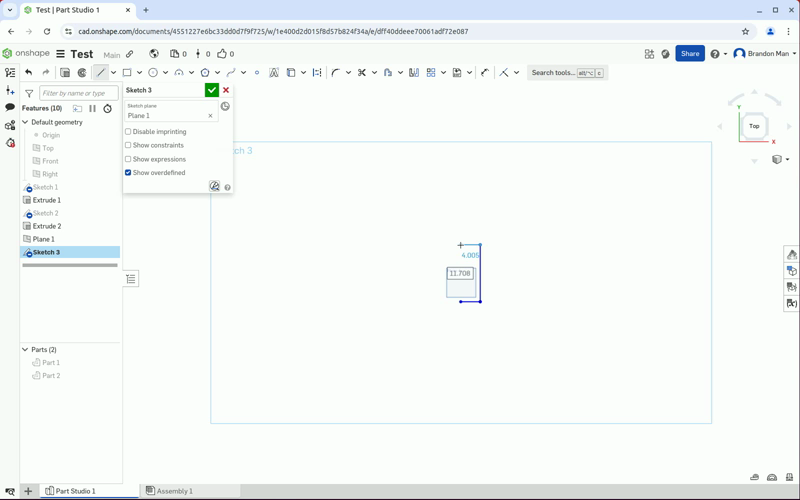
click(460, 244)
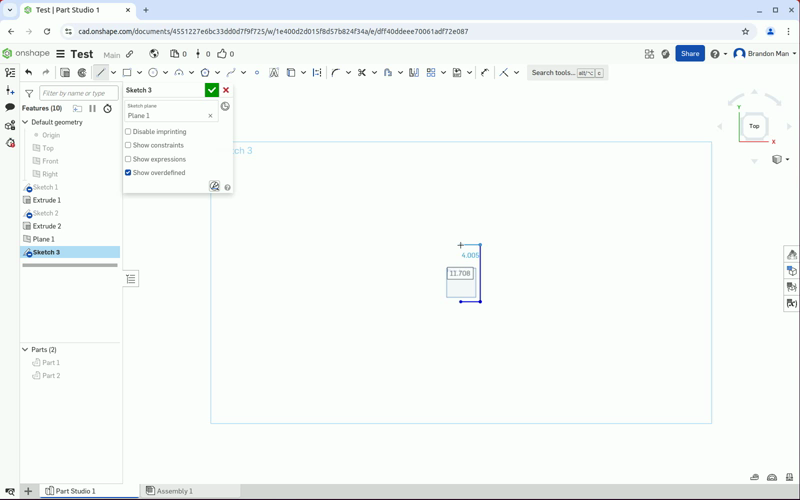
key_up(shift)
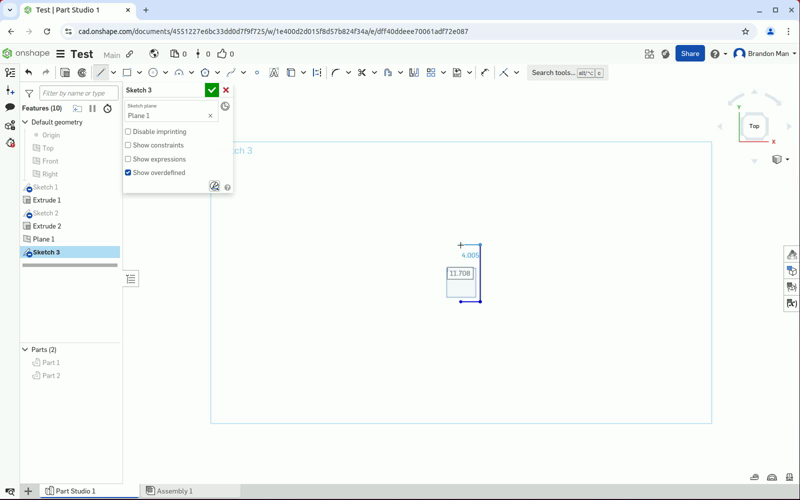
mouse_move(490, 244)
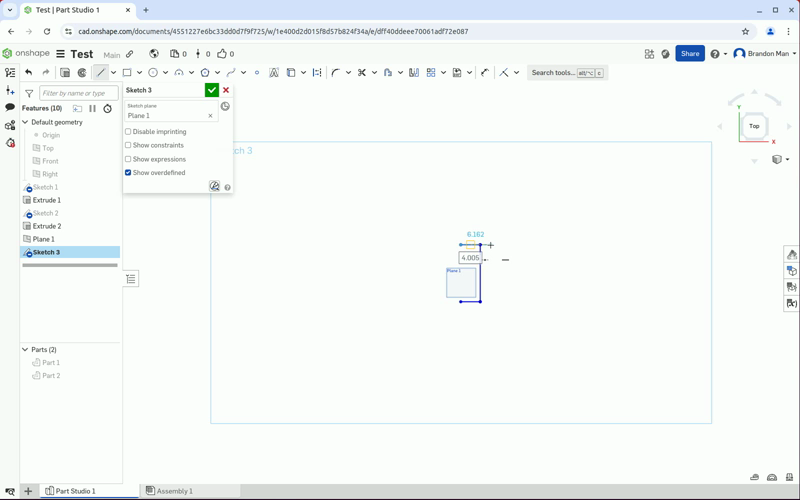
key_down(shift)
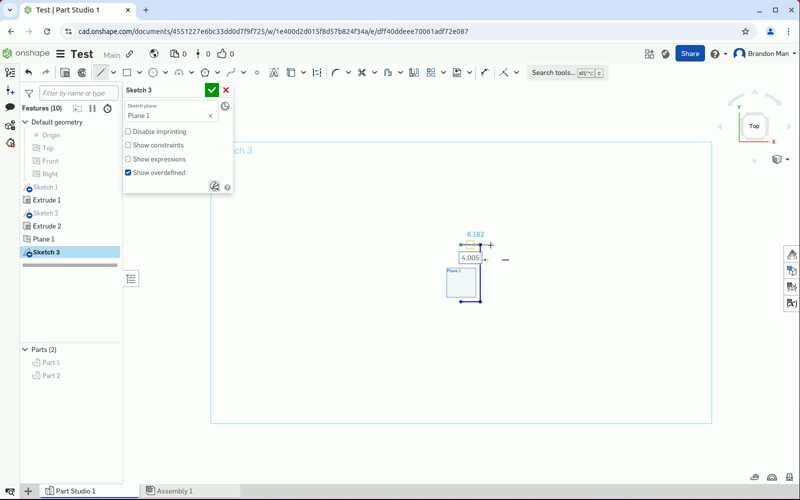
mouse_move(460, 301)
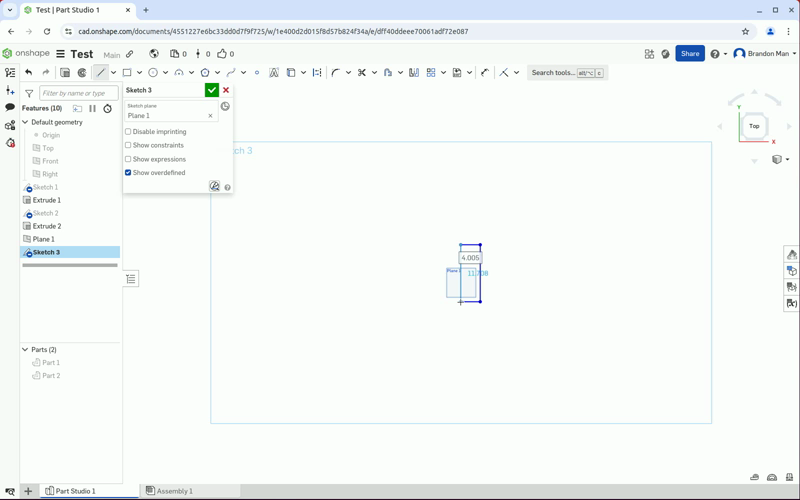
key_up(shift)
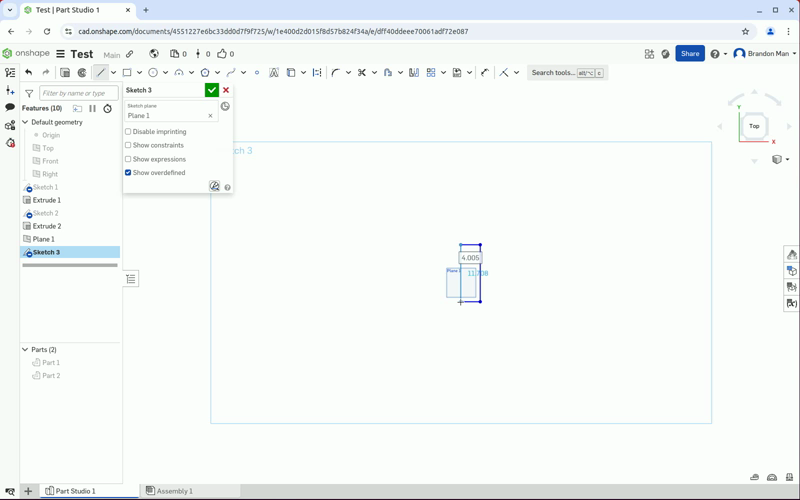
click(460, 301)
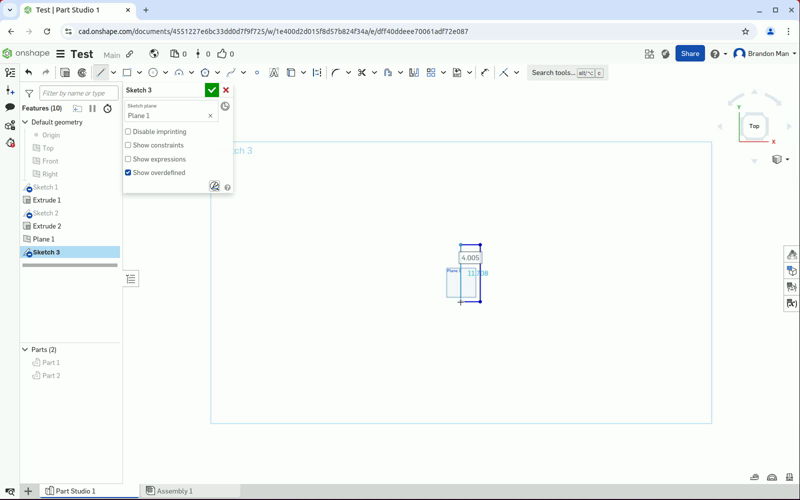
key(esc)
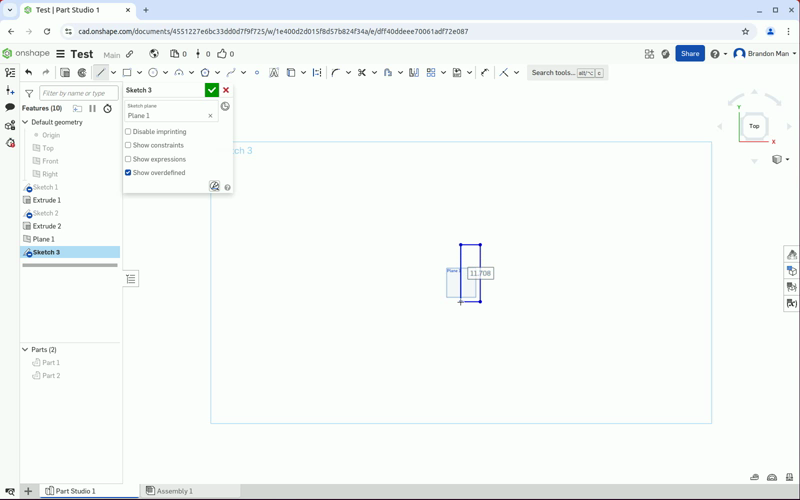
mouse_move(472, 268)
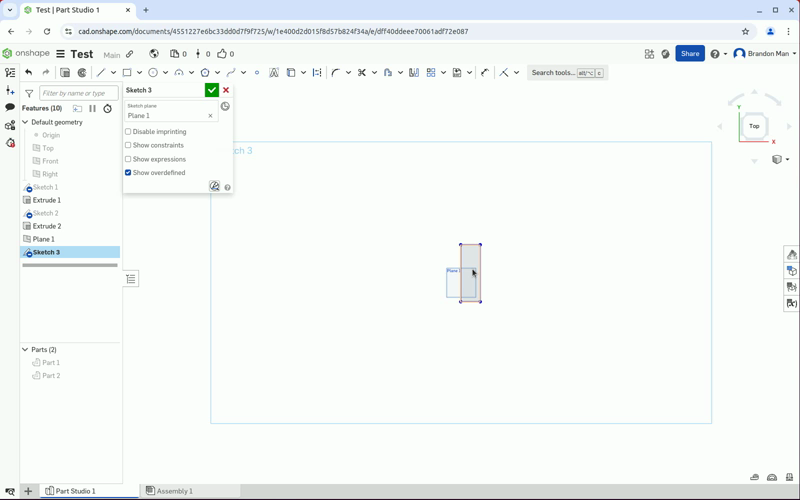
scroll(6)
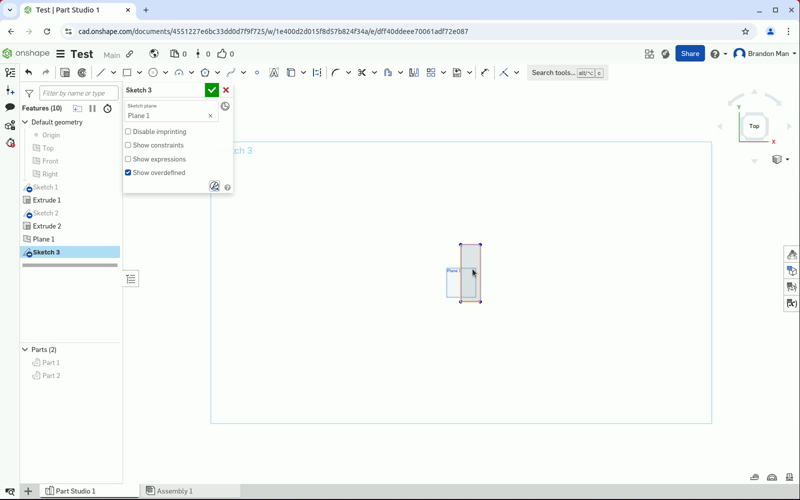
scroll(6)
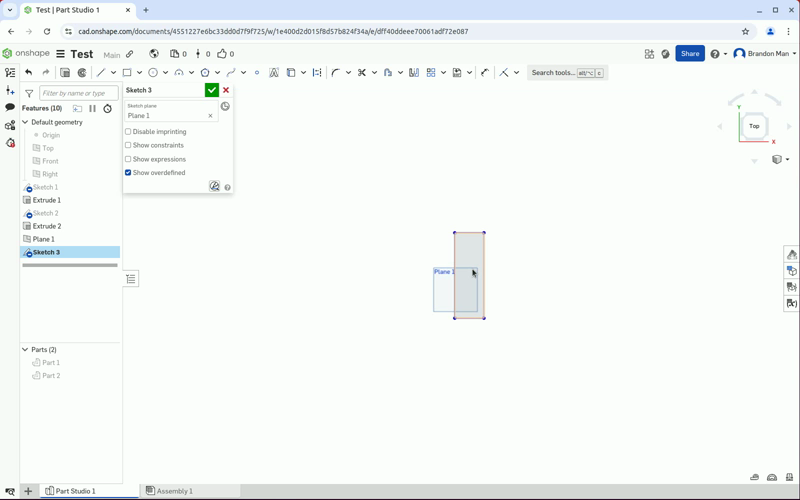
scroll(6)
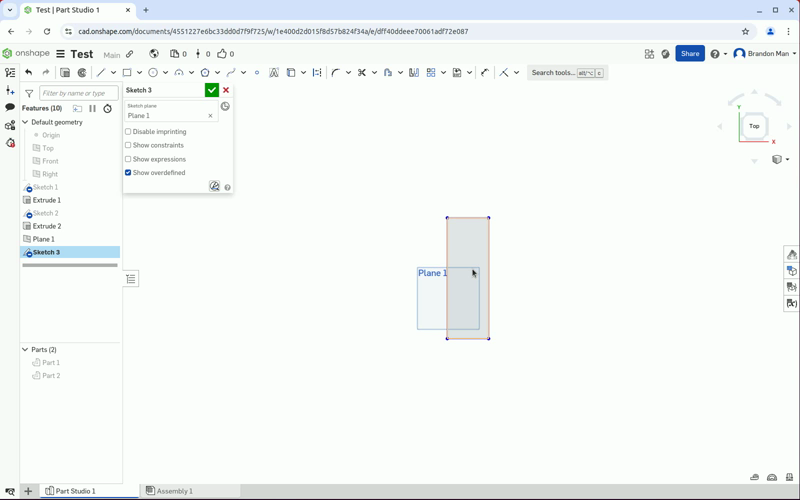
scroll(6)
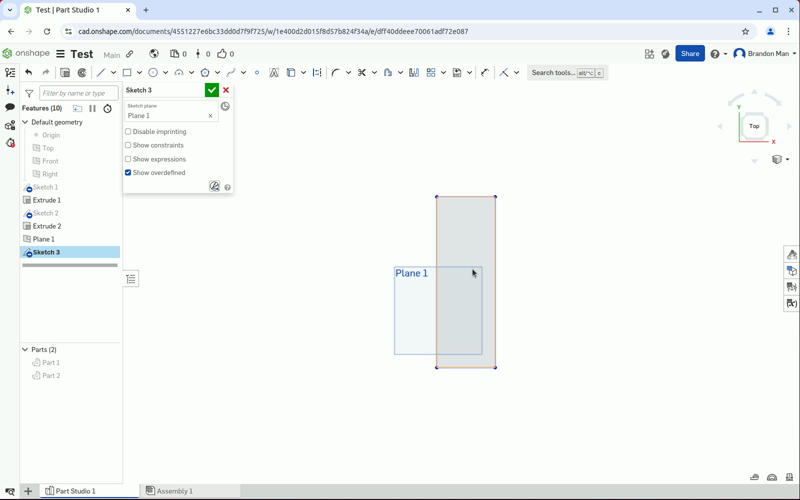
scroll(6)
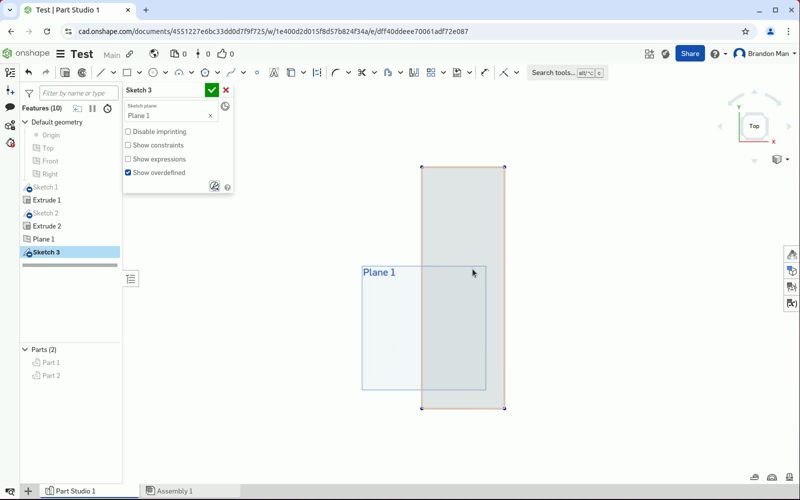
scroll(6)
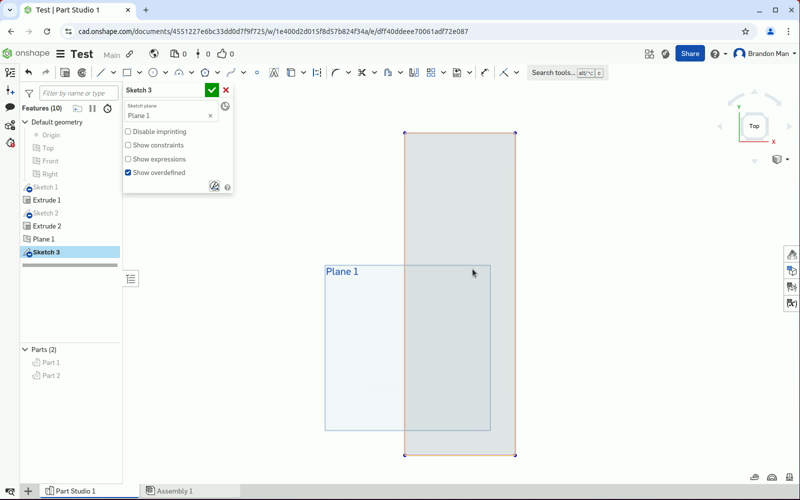
scroll(6)
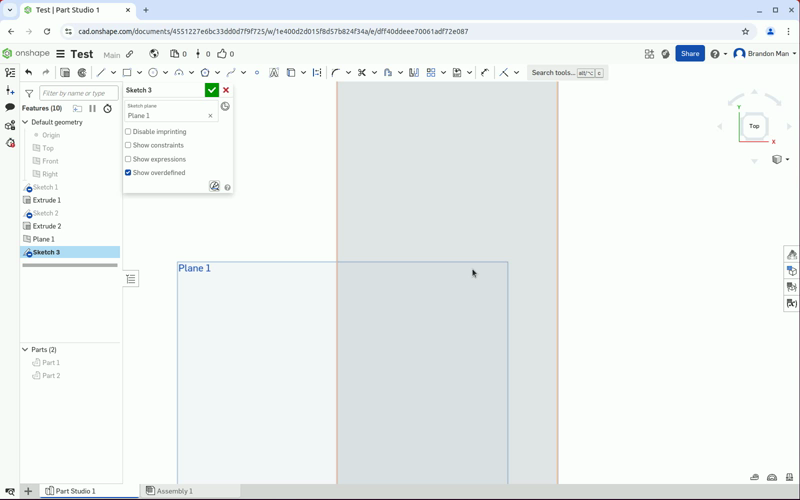
click(472, 268)
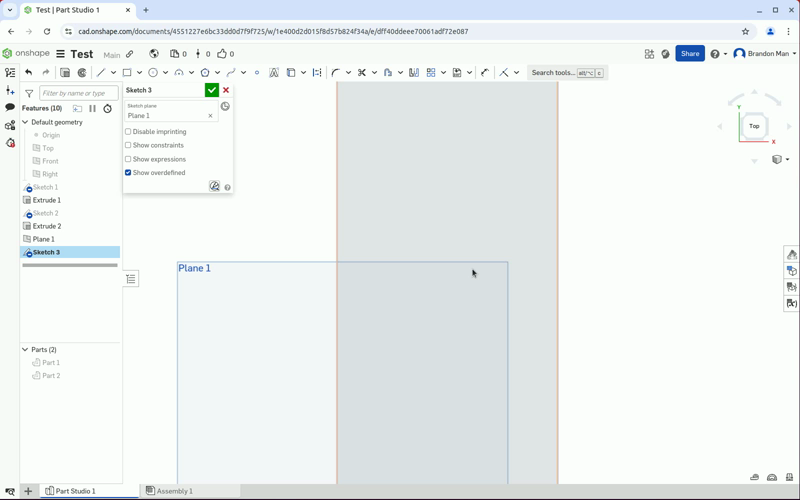
scroll(-6)
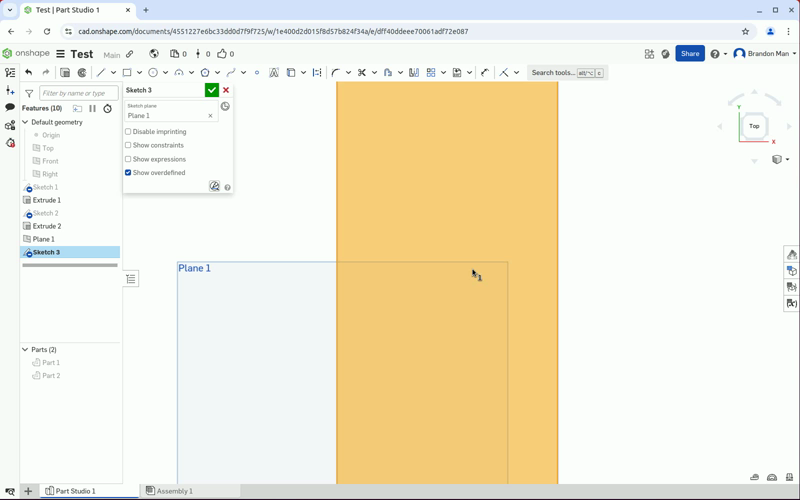
scroll(-6)
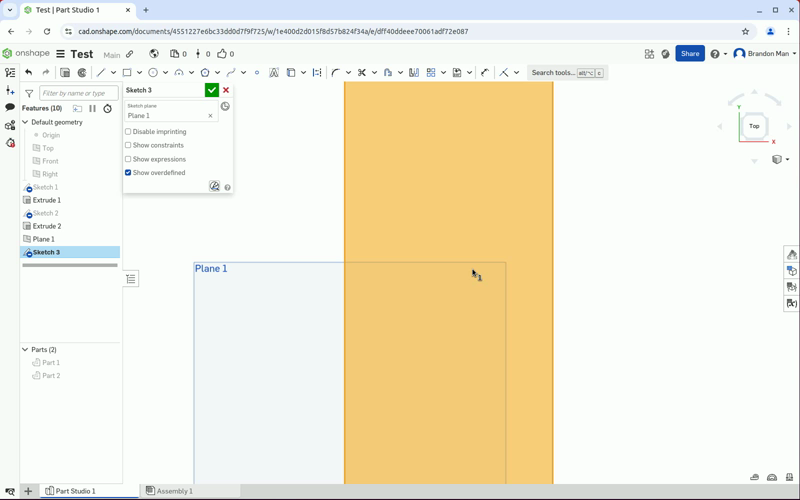
scroll(-6)
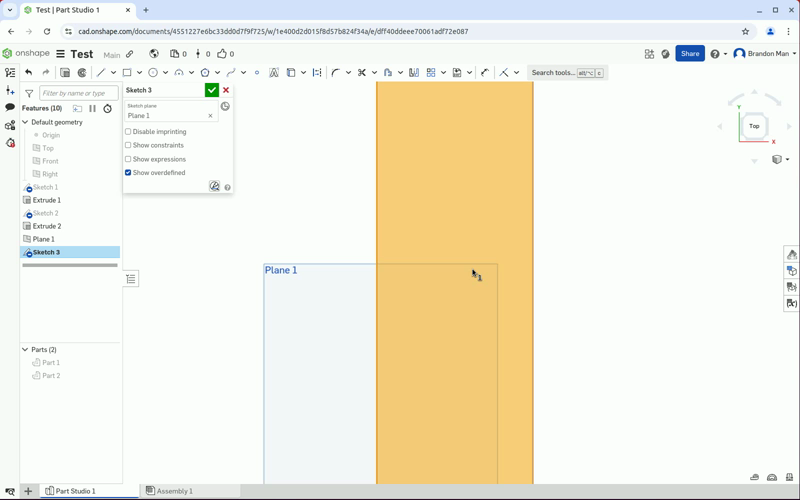
scroll(-6)
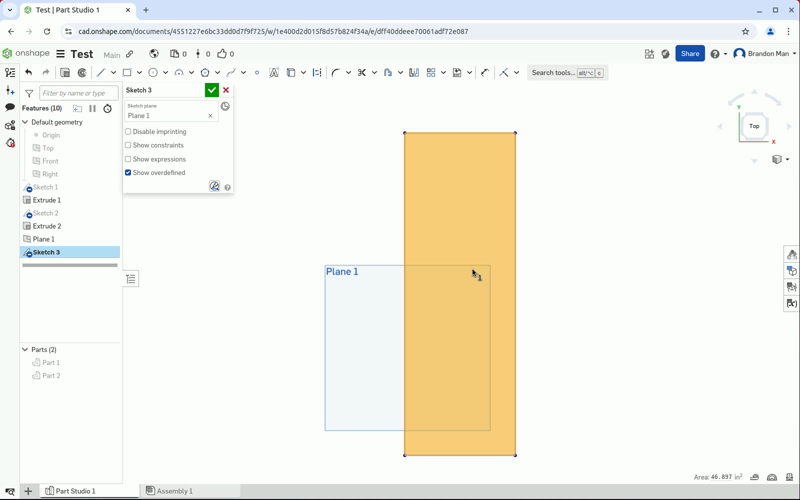
scroll(-6)
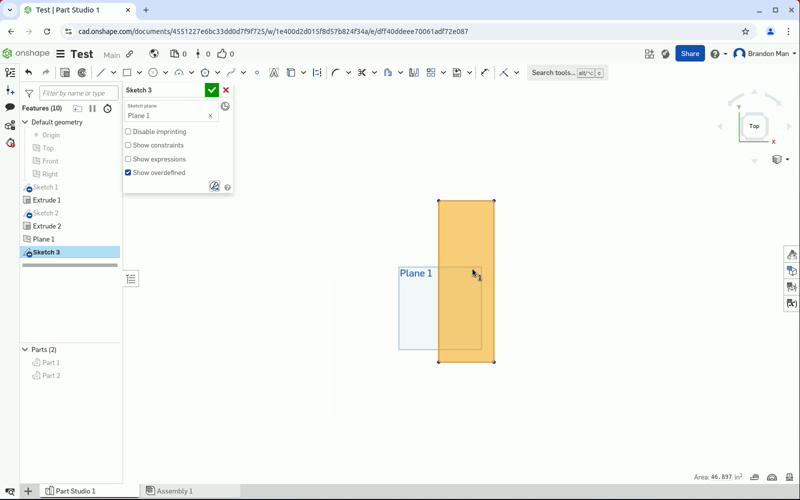
scroll(-6)
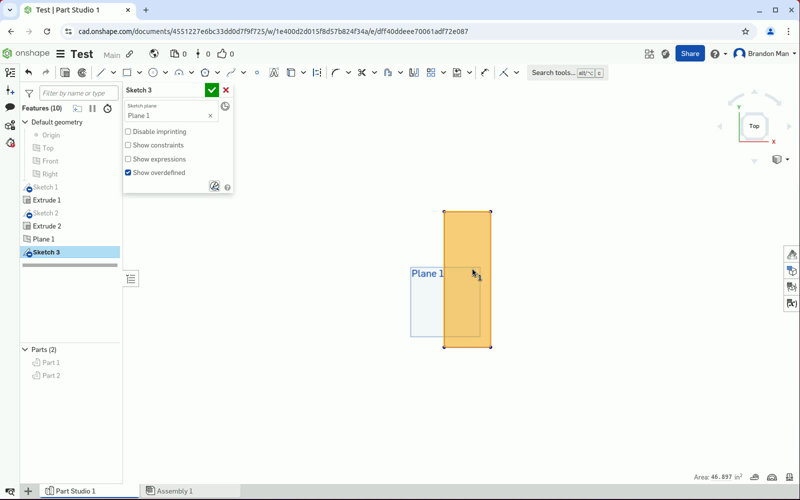
scroll(-6)
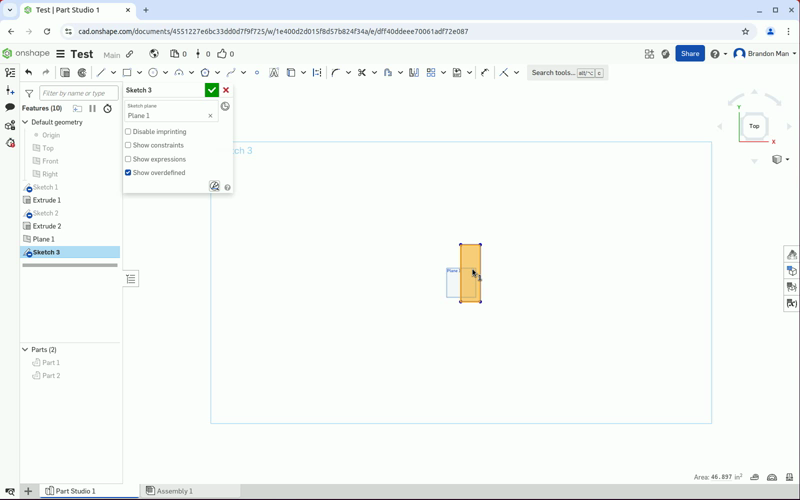
mouse_move(73, 352)
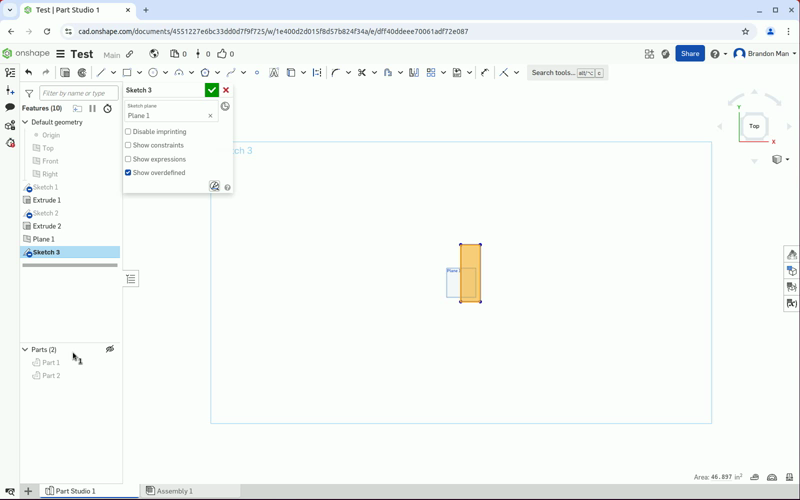
key(shift+y)
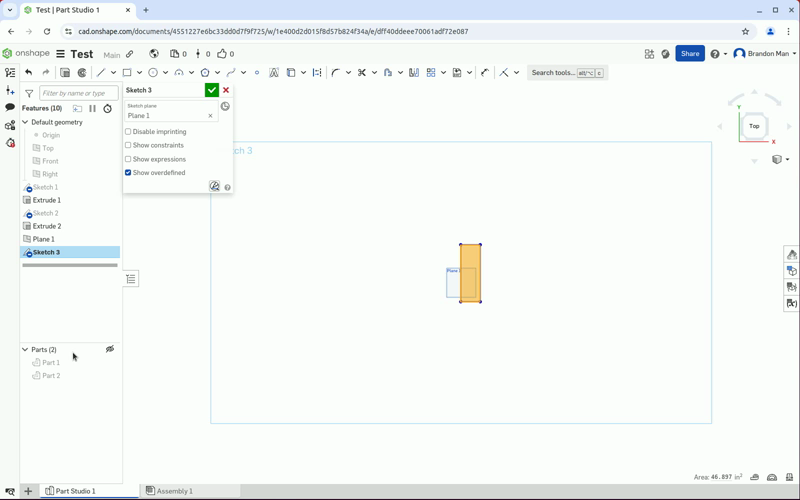
key(shift+e)
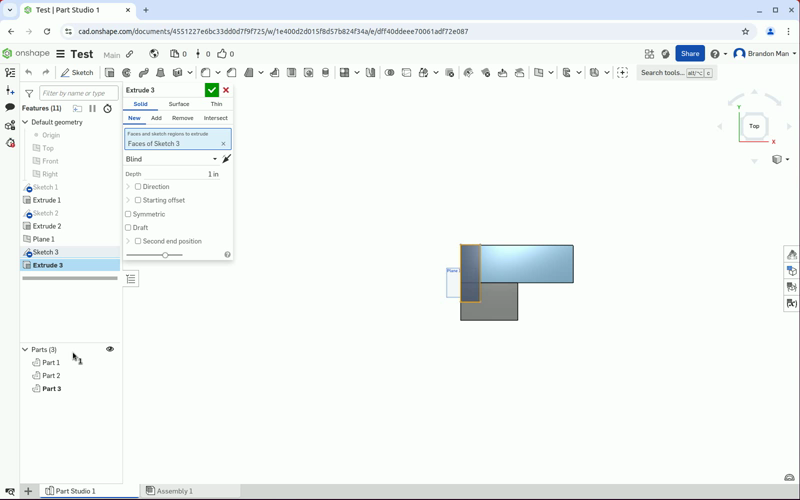
mouse_move(143, 106)
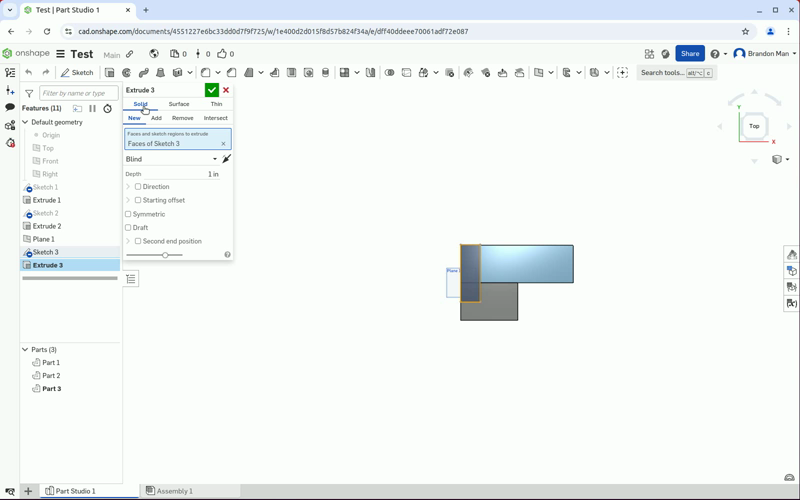
click(143, 106)
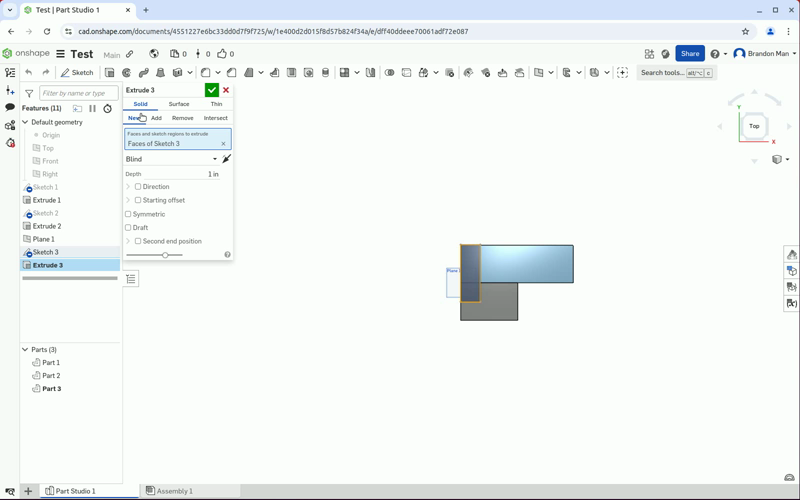
mouse_move(137, 120)
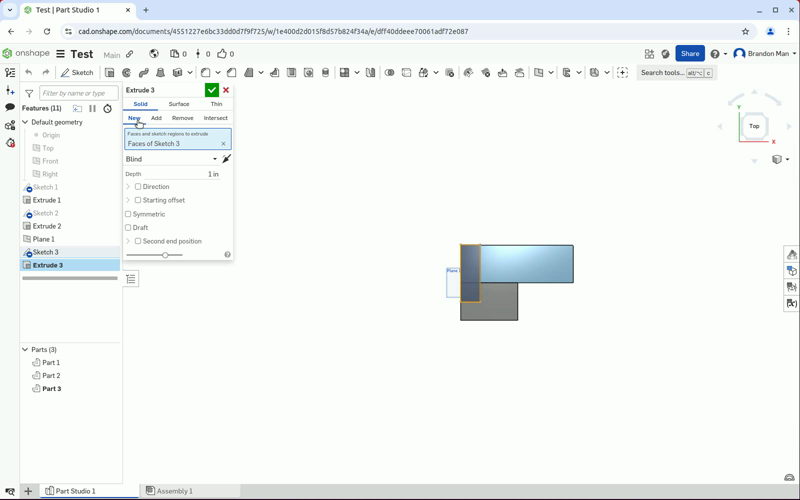
click(137, 120)
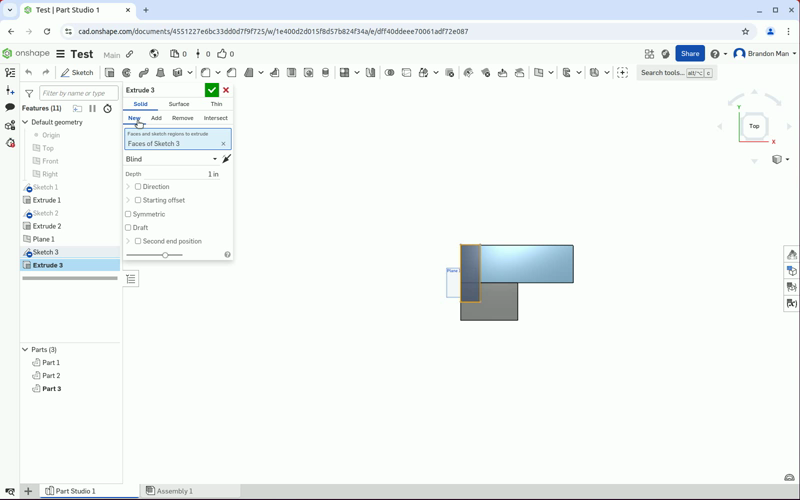
key(tab, 4)
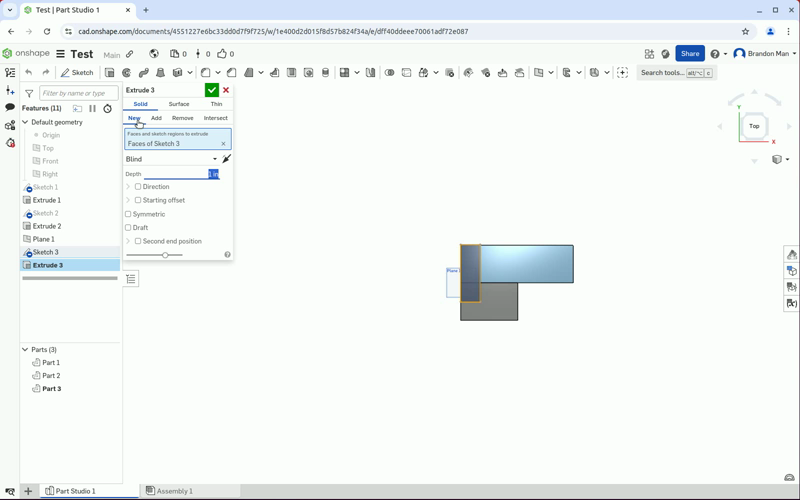
text(7.703)
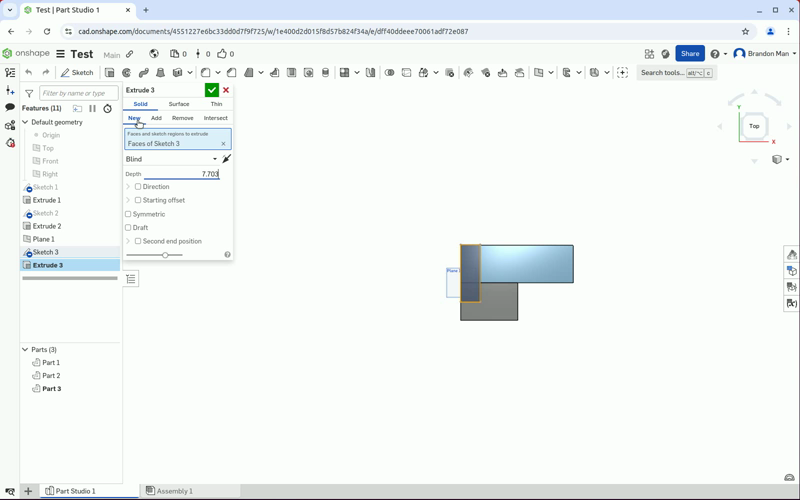
key(enter)
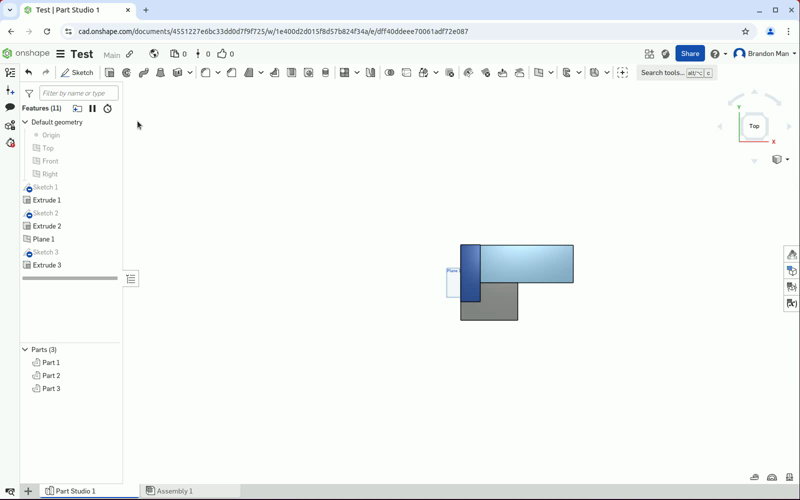
key(shift+h)
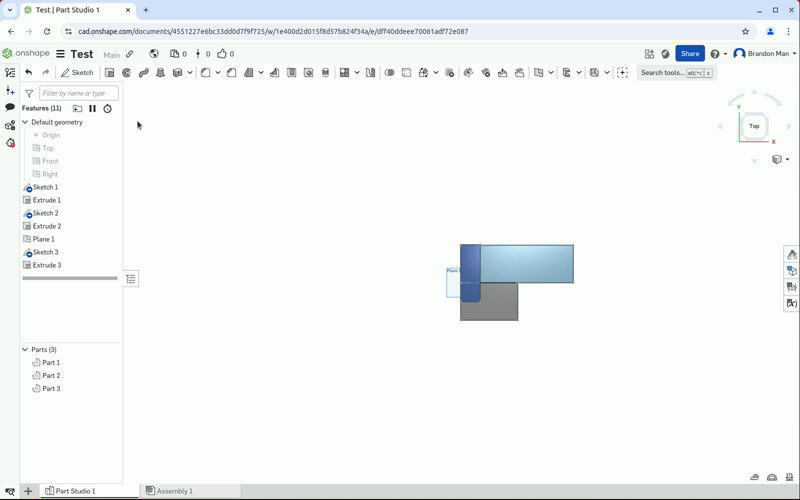
key(shift+h)
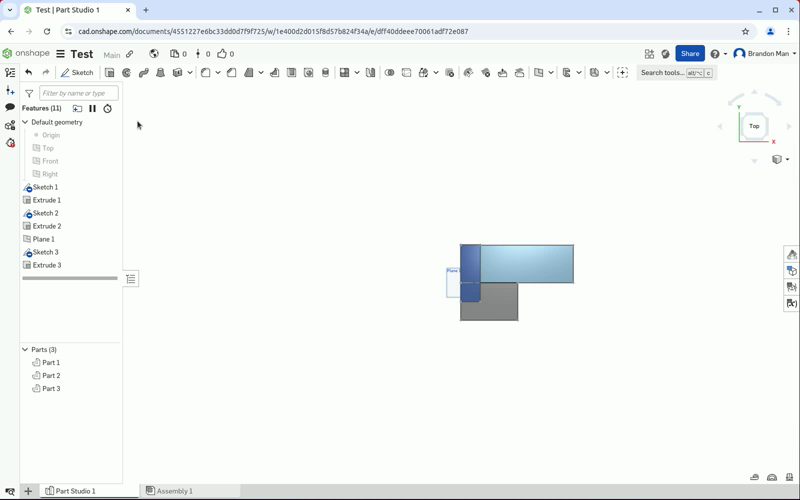
key(shift+7)
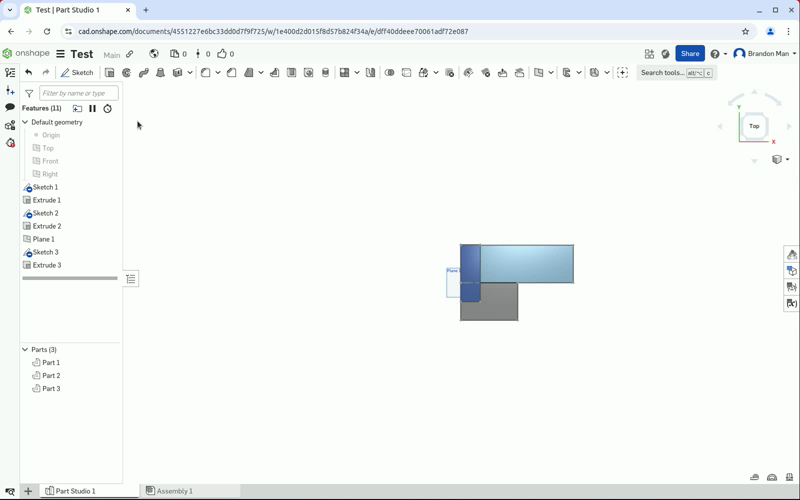
key(up, 3)
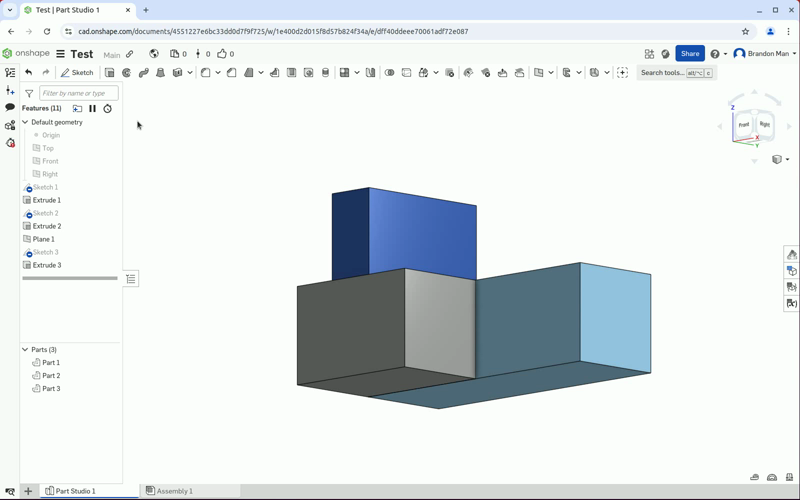
key(left, 3)
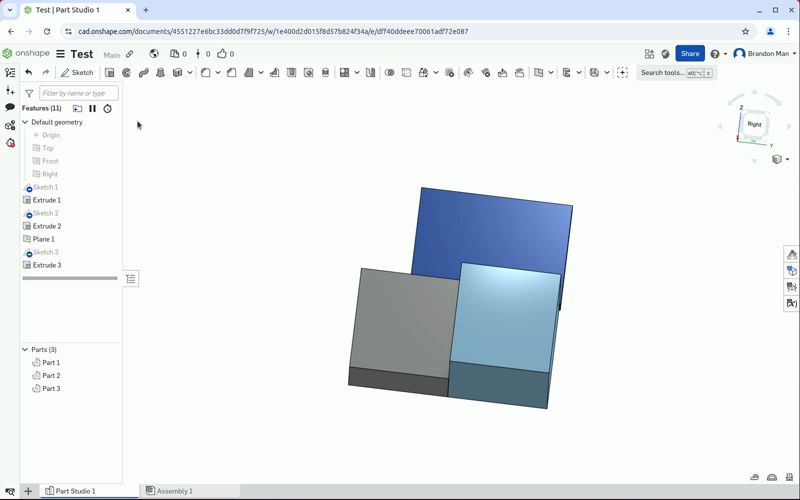
key(right, 3)
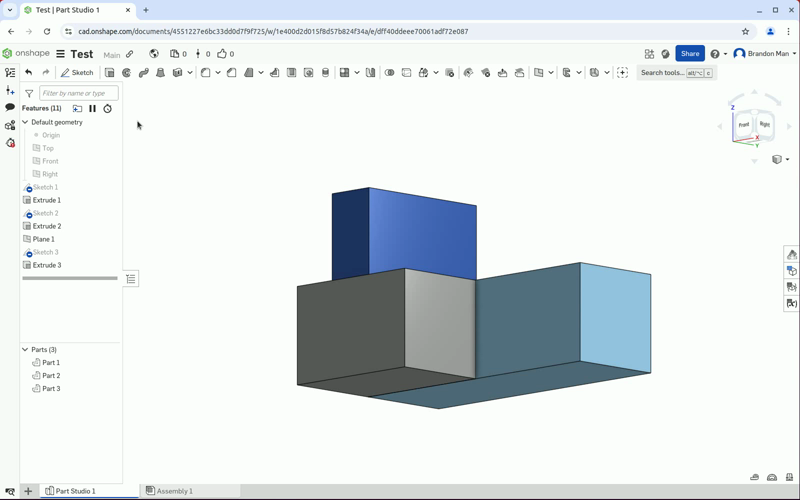
key(down, 3)
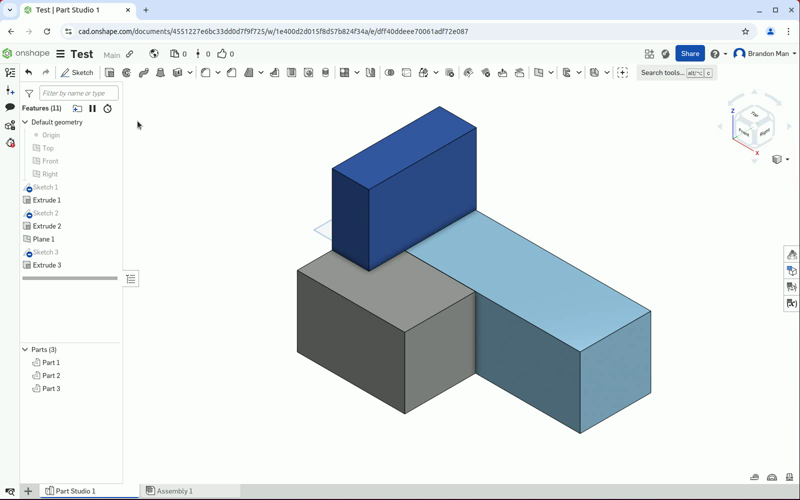
mouse_move(73, 189)
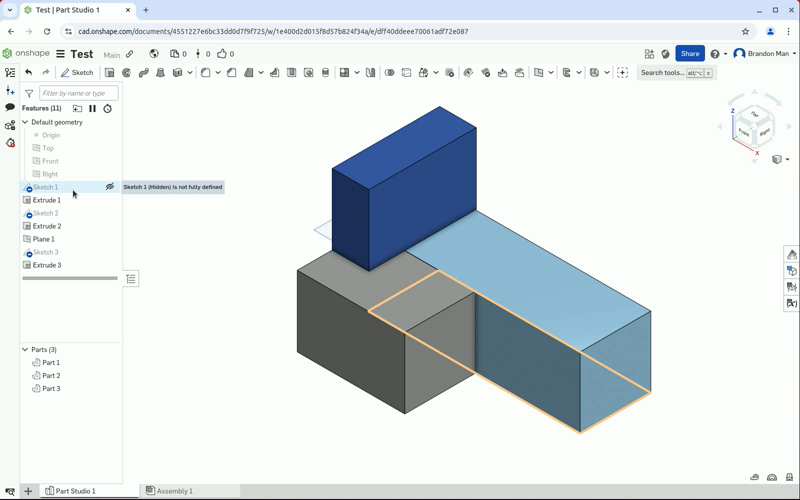
click(73, 189)